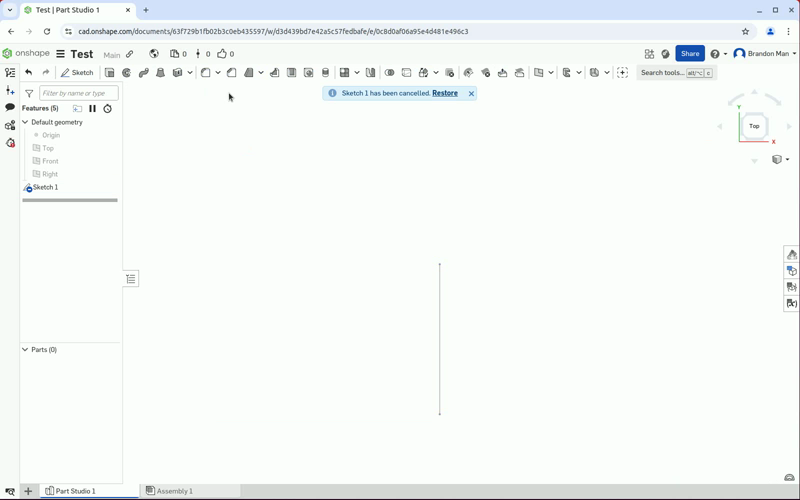
key(shift+h)
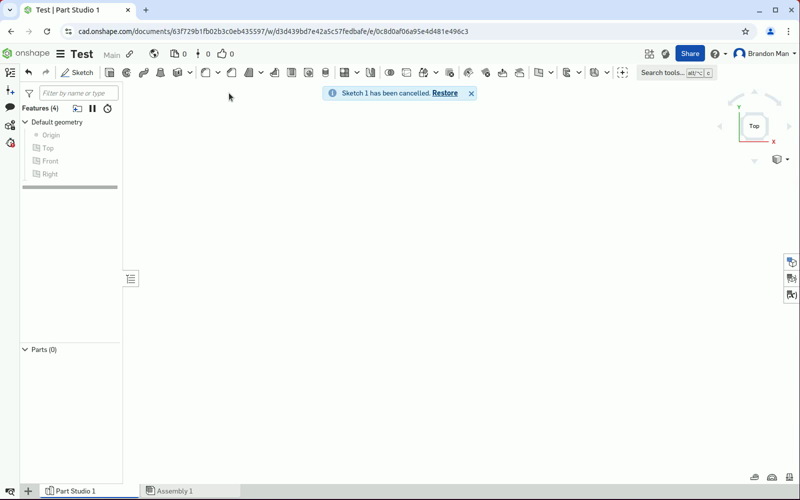
mouse_move(73, 352)
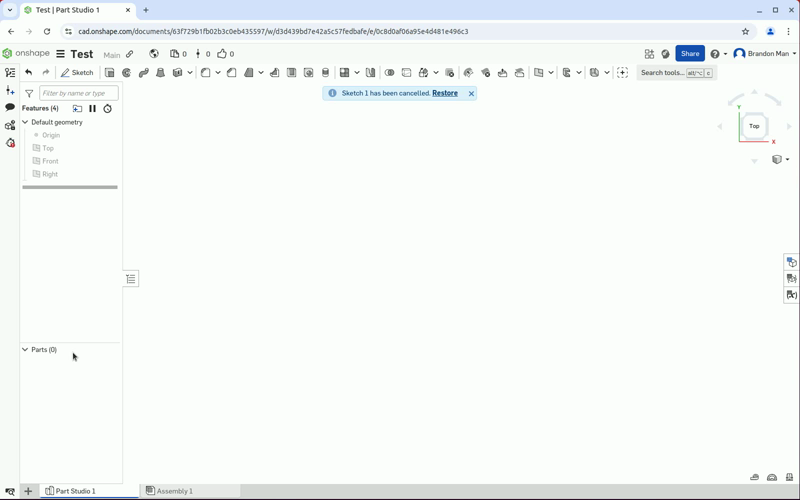
key(y)
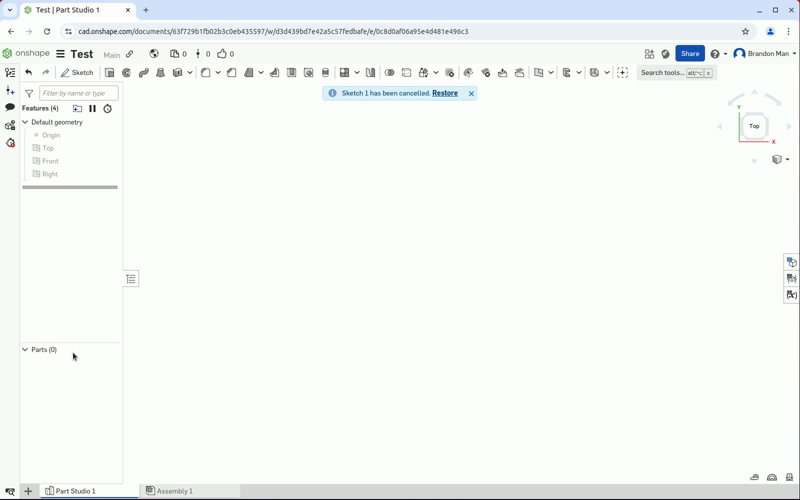
key(shift+p)
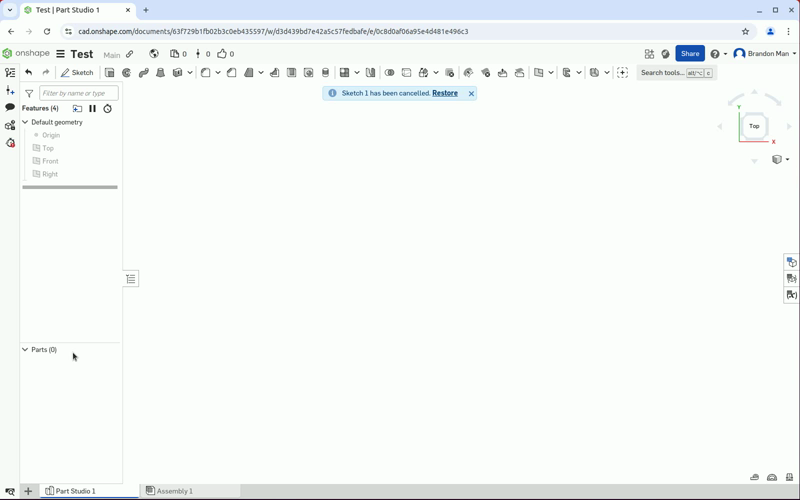
key(space)
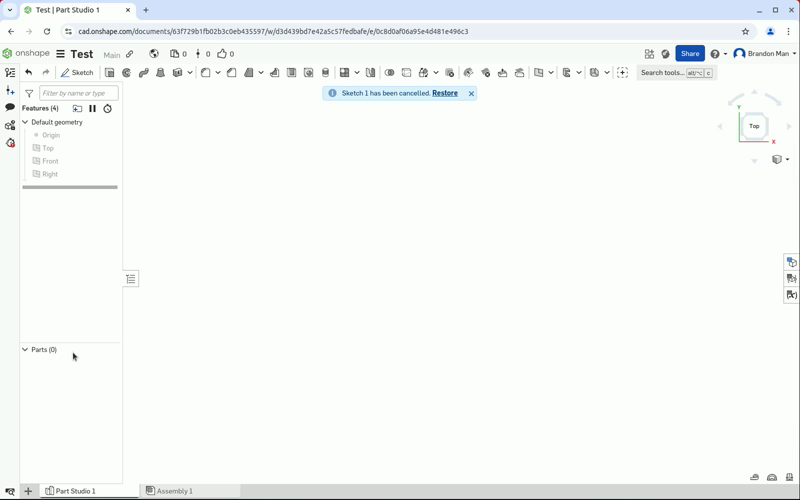
key_down(shift)
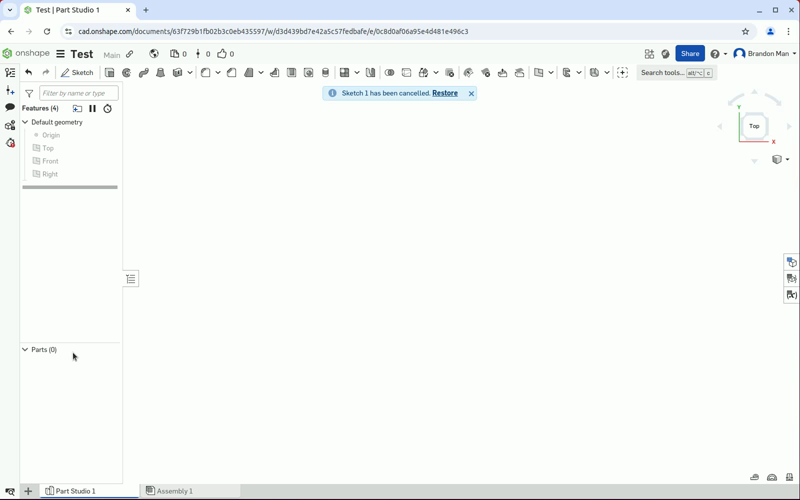
key(up)
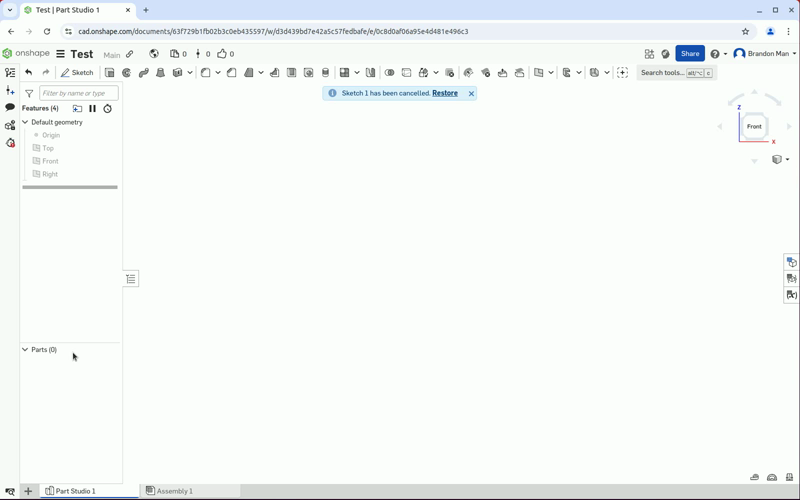
key_up(shift)
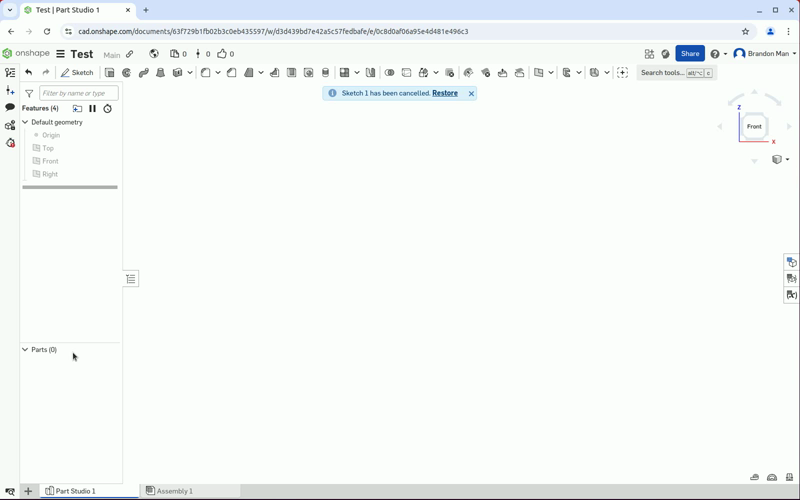
mouse_move(73, 352)
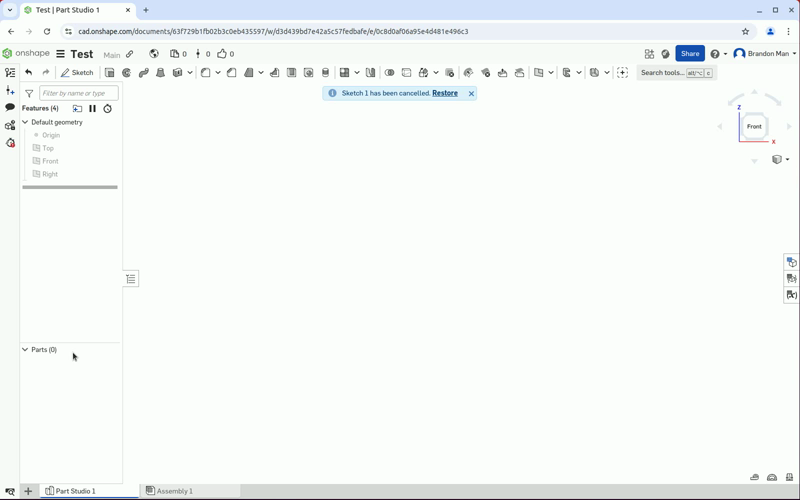
key(shift+y)
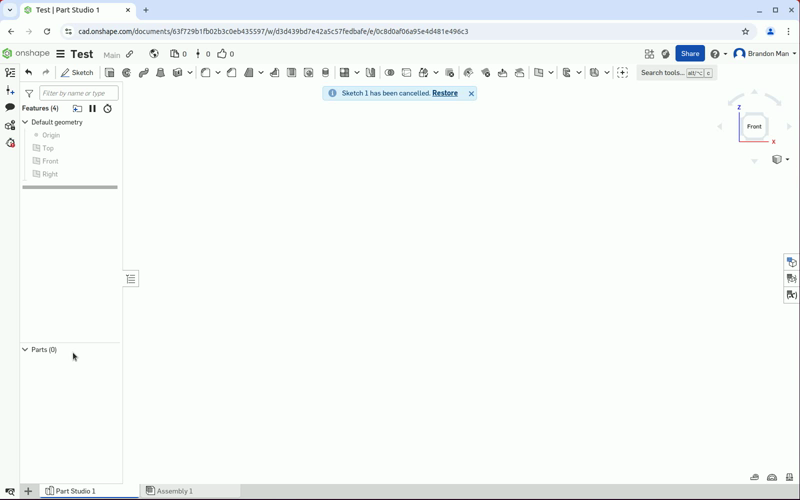
key(shift+s)
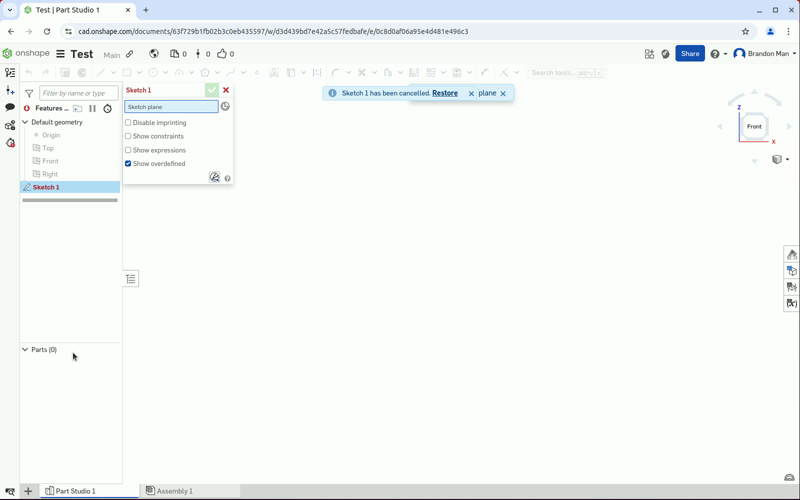
mouse_move(73, 163)
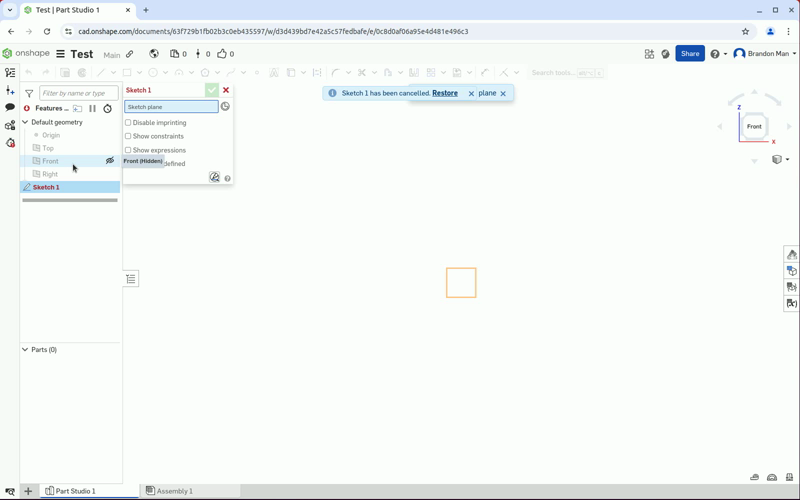
click(73, 163)
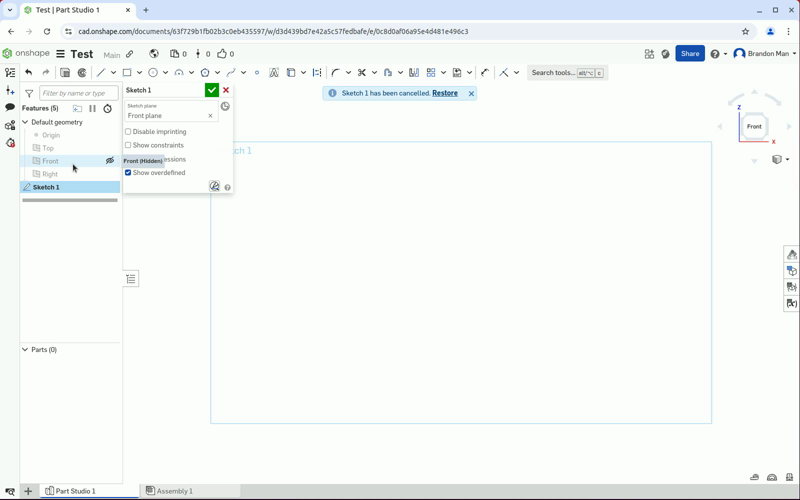
mouse_move(73, 352)
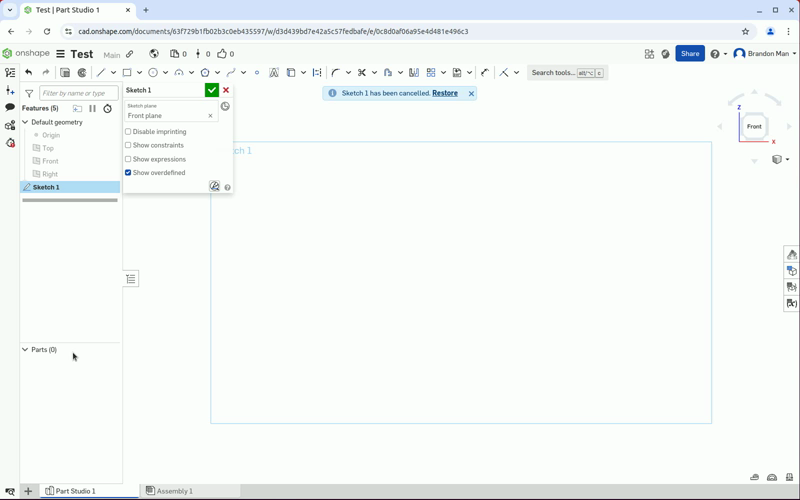
key(y)
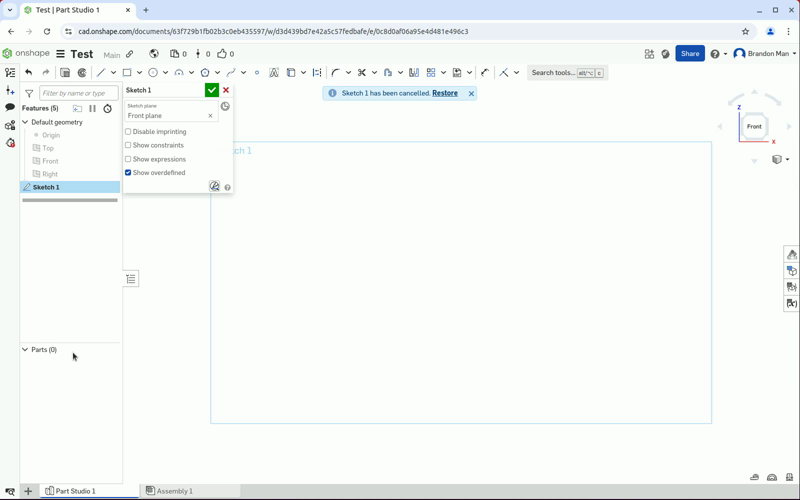
key(l)
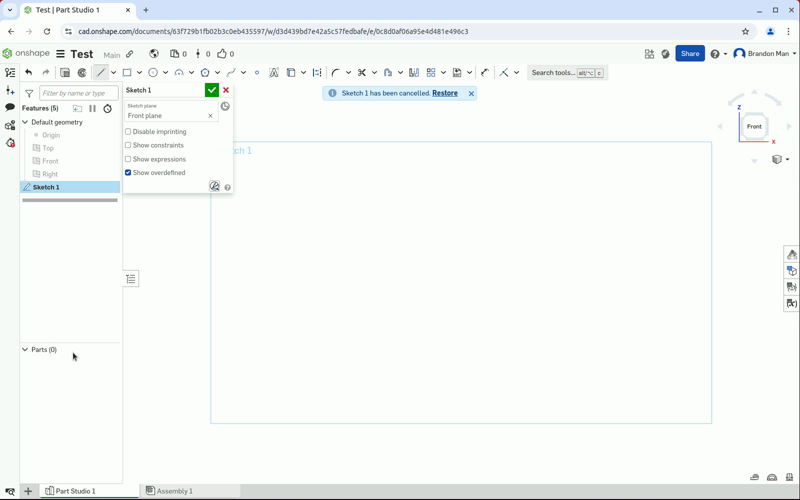
key_down(shift)
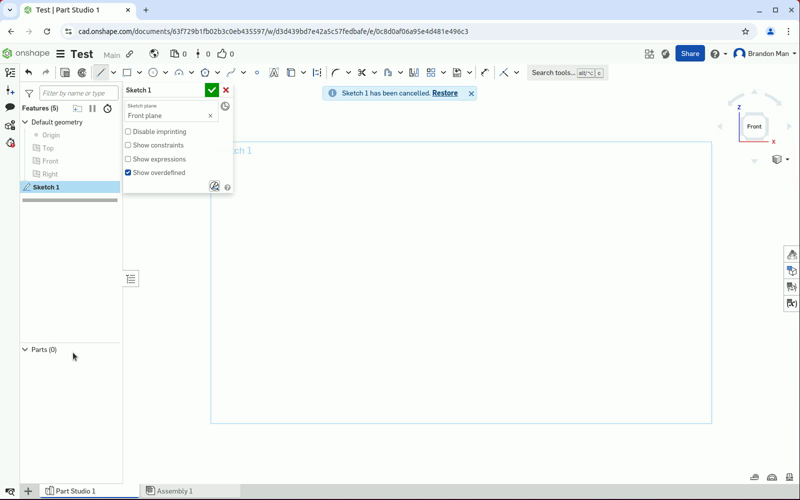
mouse_move(366, 329)
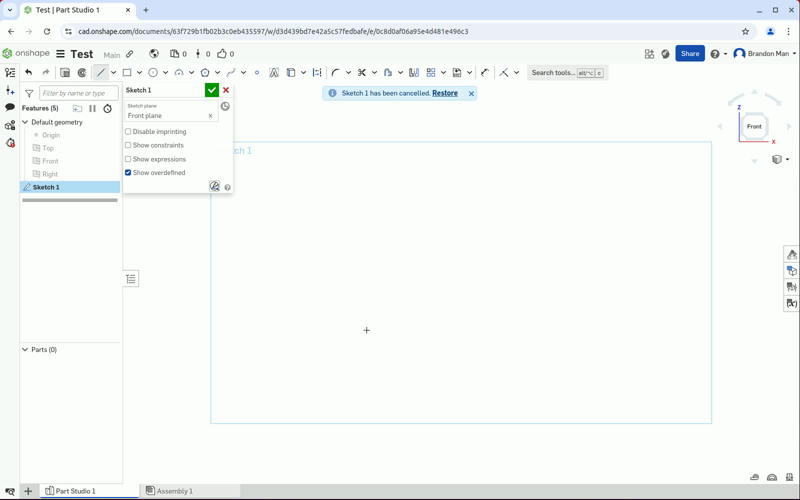
click(366, 329)
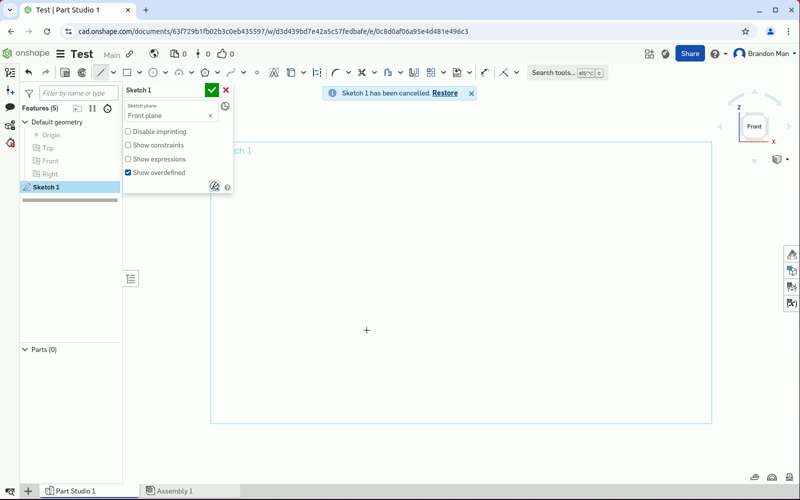
key_up(shift)
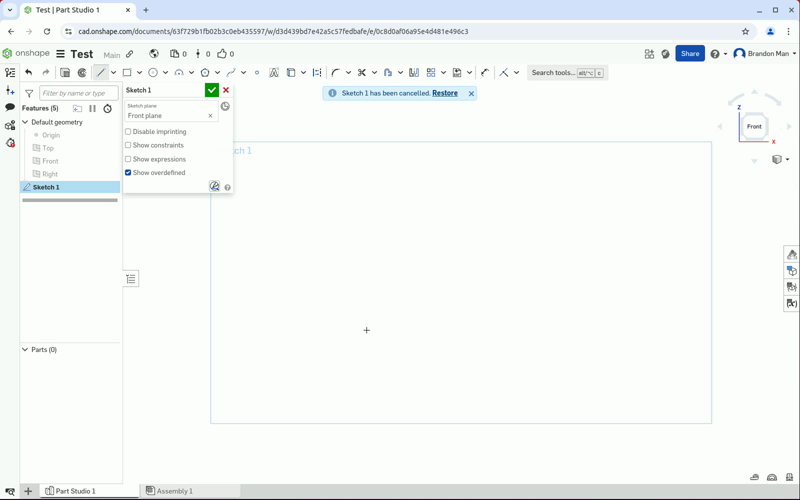
key_down(shift)
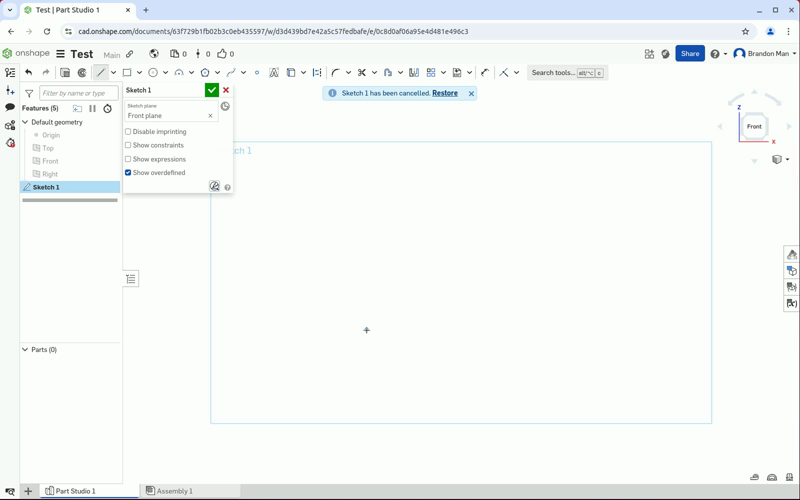
mouse_move(510, 329)
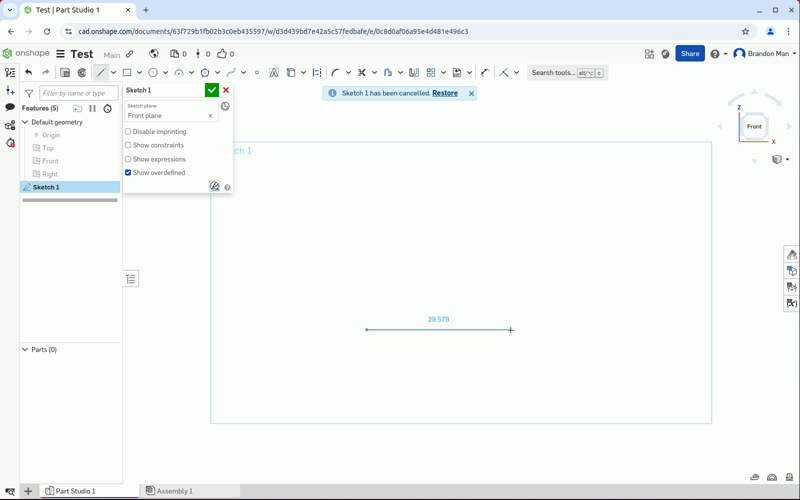
click(510, 329)
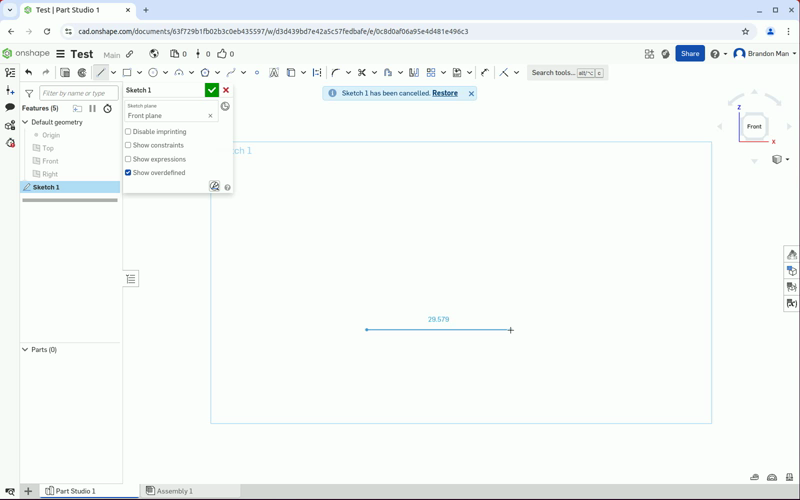
key_up(shift)
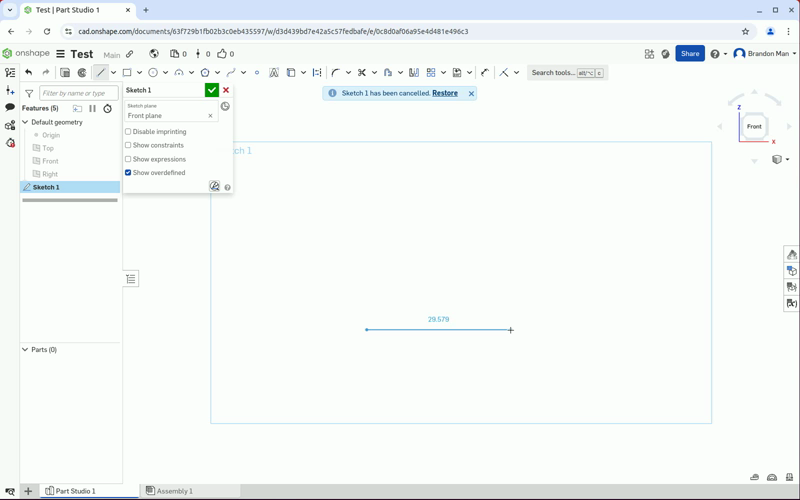
key_down(shift)
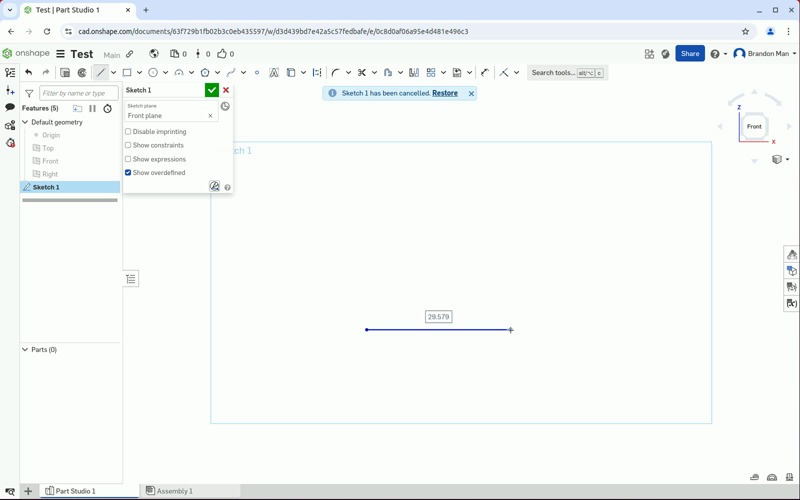
mouse_move(510, 186)
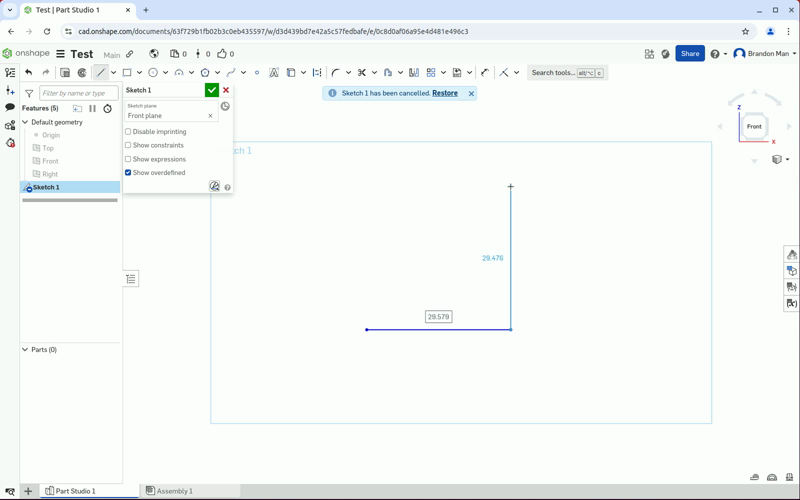
click(510, 186)
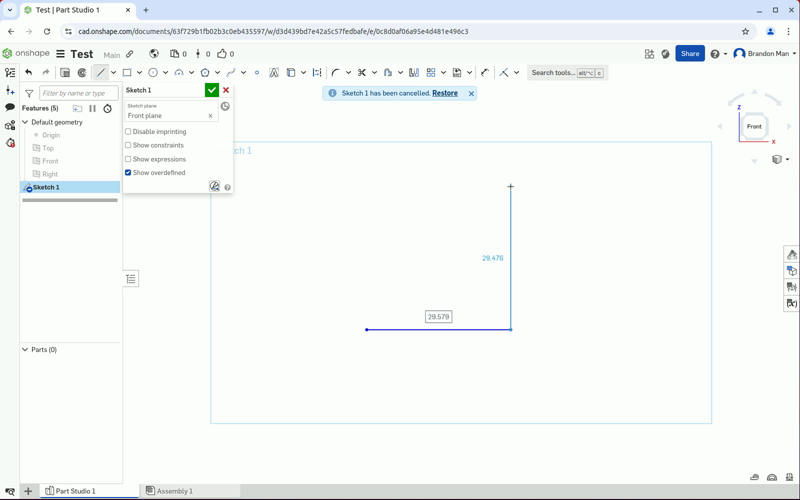
key_up(shift)
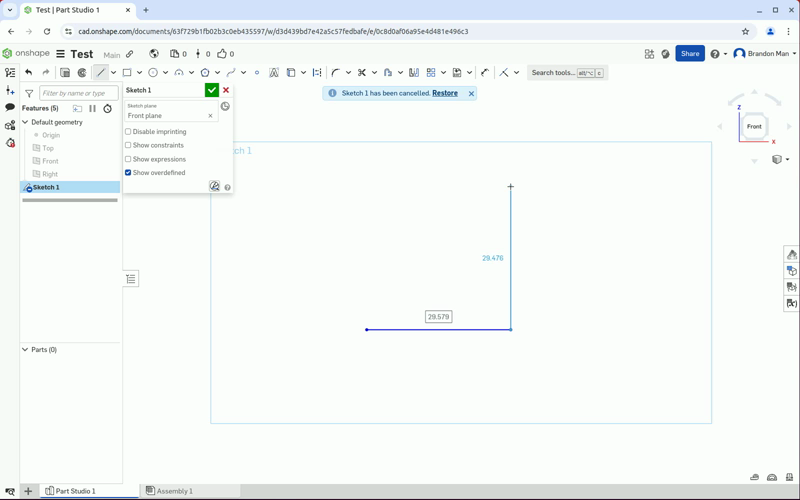
key_down(shift)
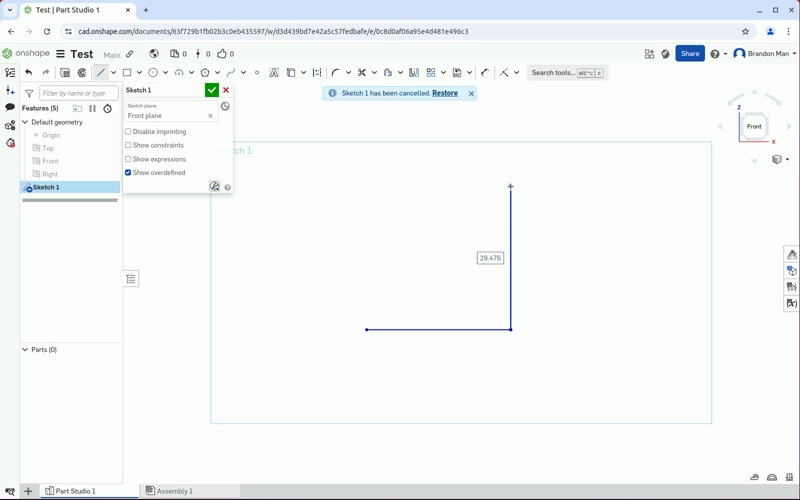
mouse_move(540, 186)
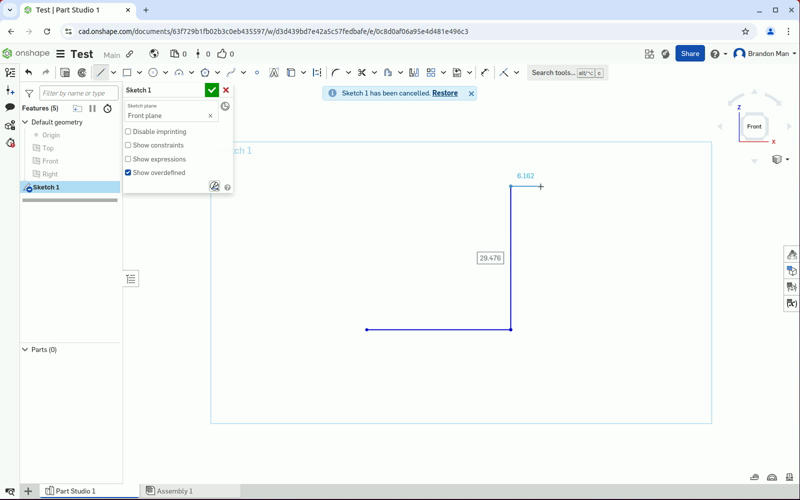
mouse_move(467, 186)
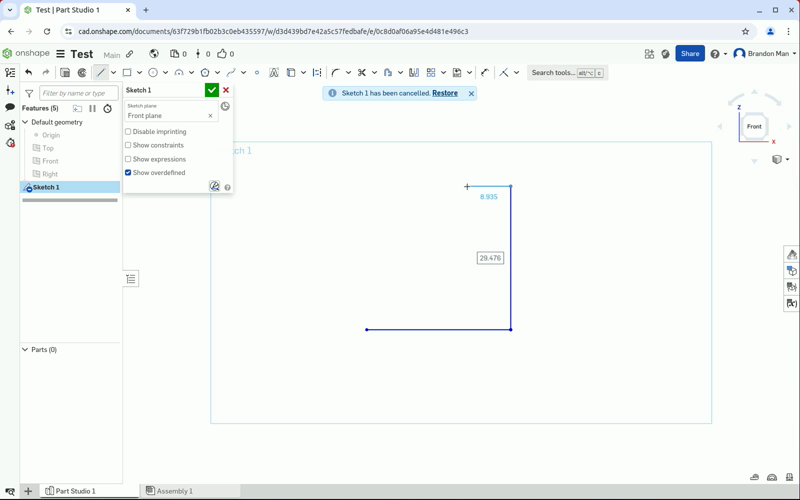
click(467, 186)
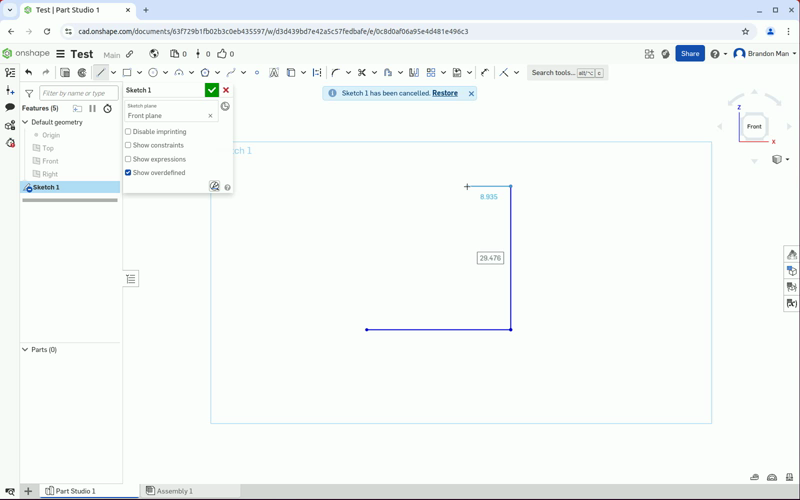
key_up(shift)
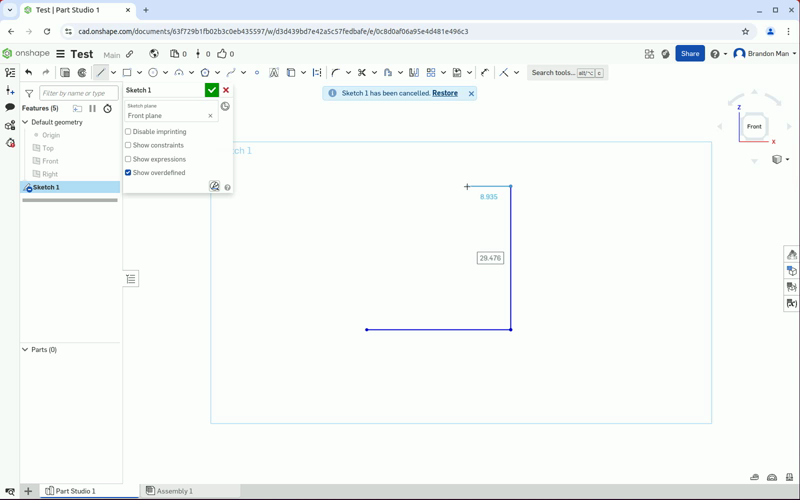
key_down(shift)
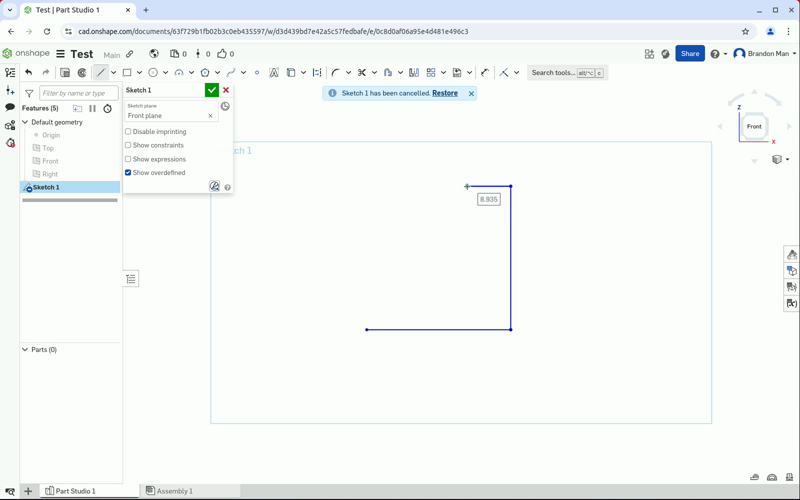
mouse_move(497, 186)
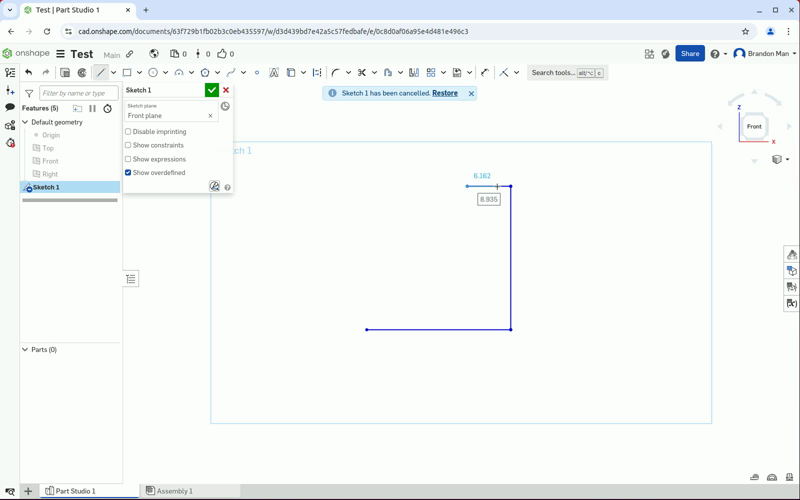
mouse_move(436, 231)
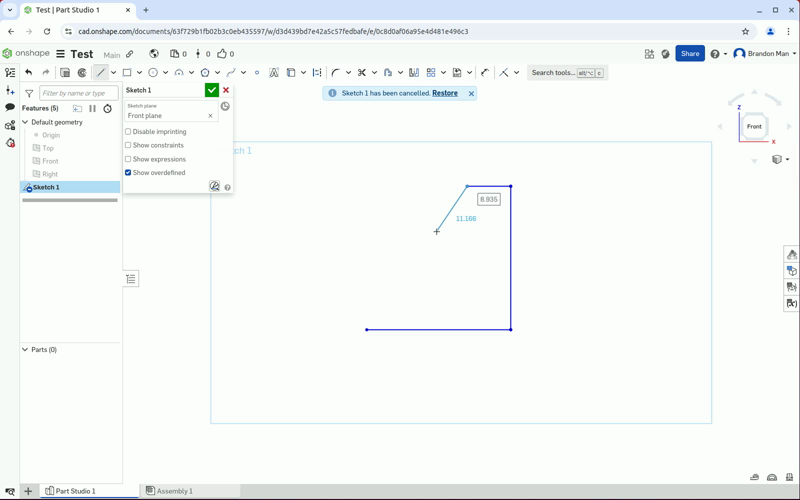
click(436, 231)
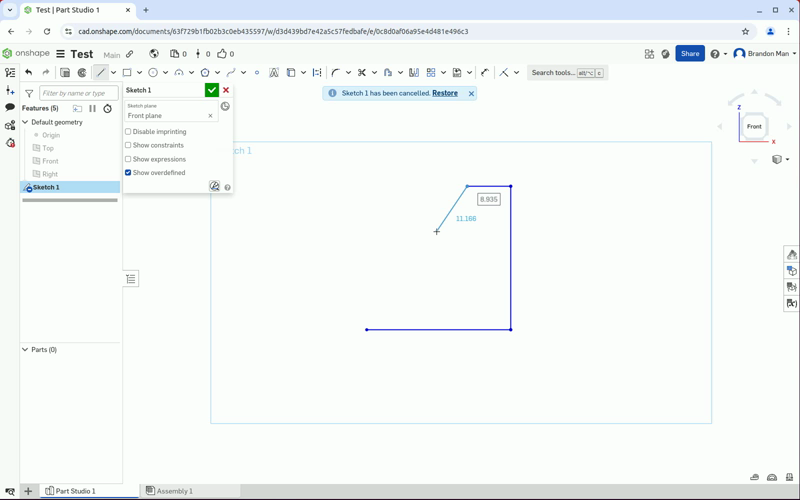
key_up(shift)
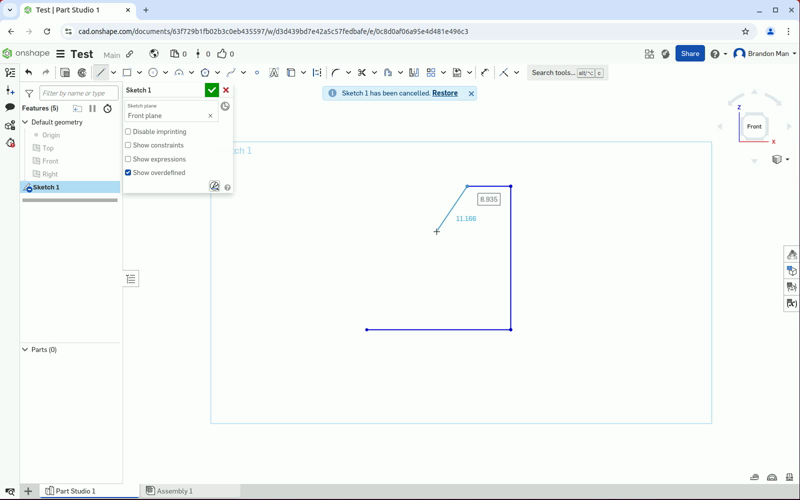
key_down(shift)
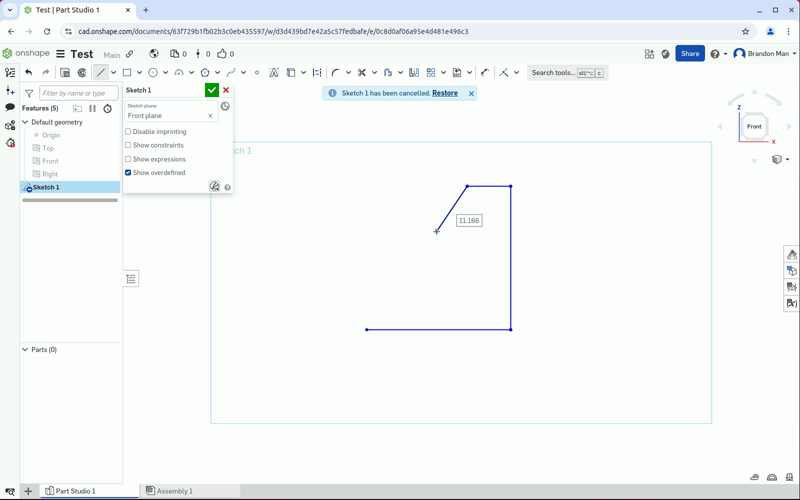
mouse_move(466, 231)
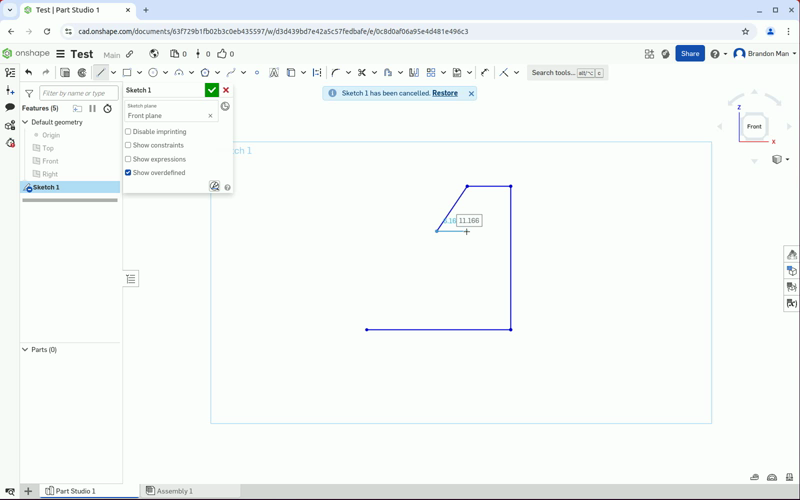
mouse_move(409, 186)
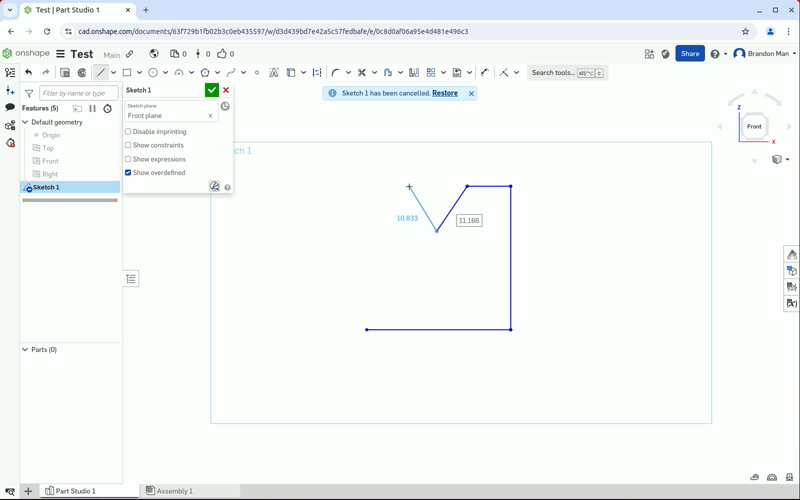
click(409, 186)
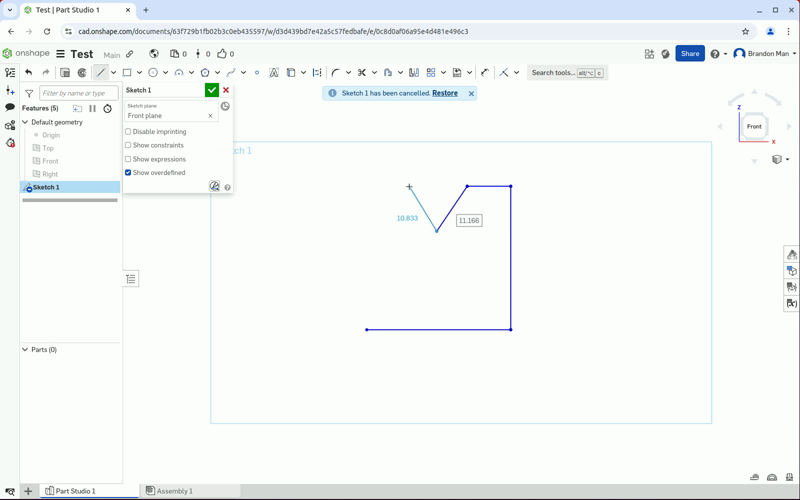
key_up(shift)
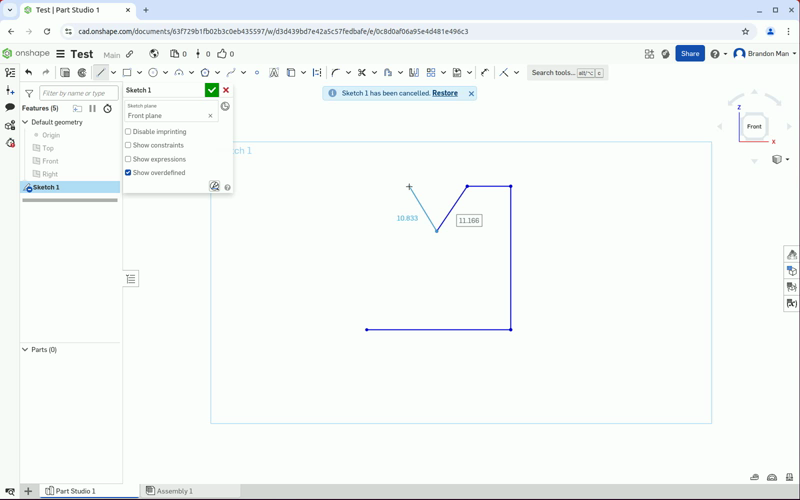
key_down(shift)
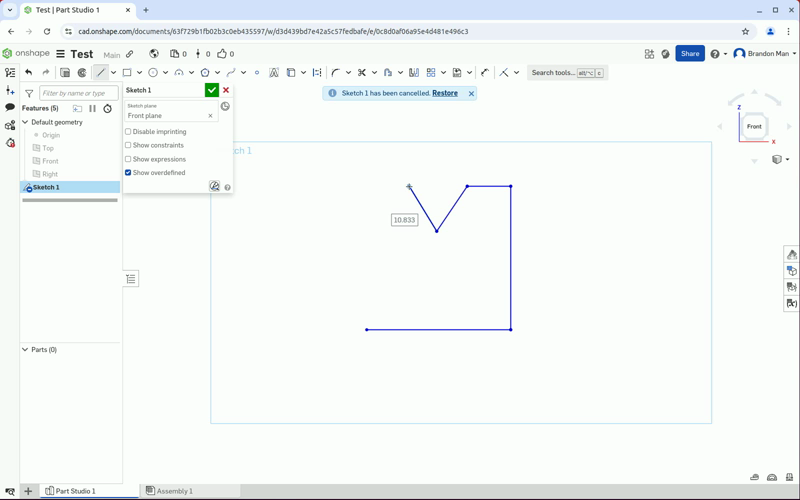
mouse_move(439, 186)
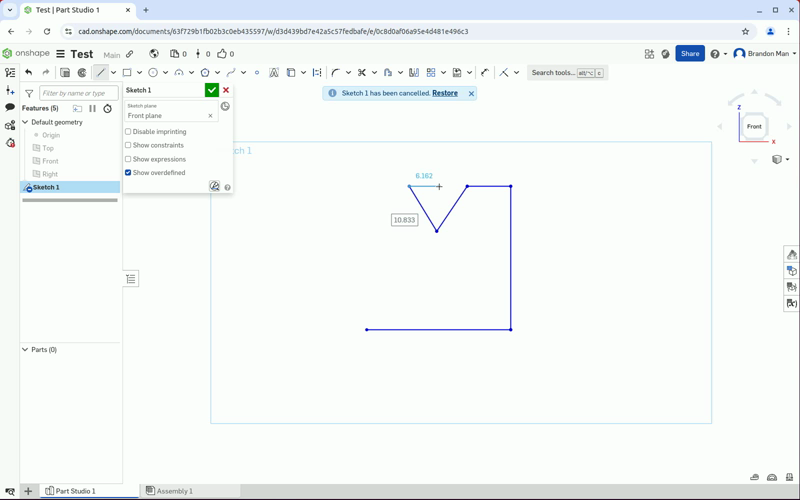
mouse_move(367, 186)
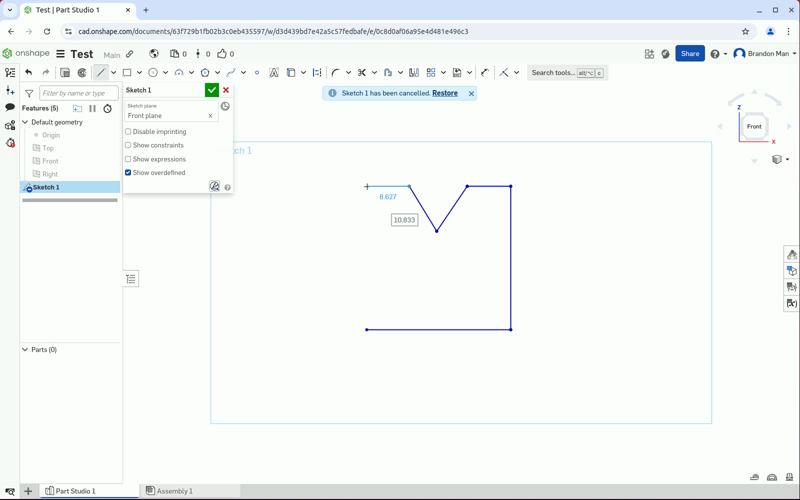
click(367, 186)
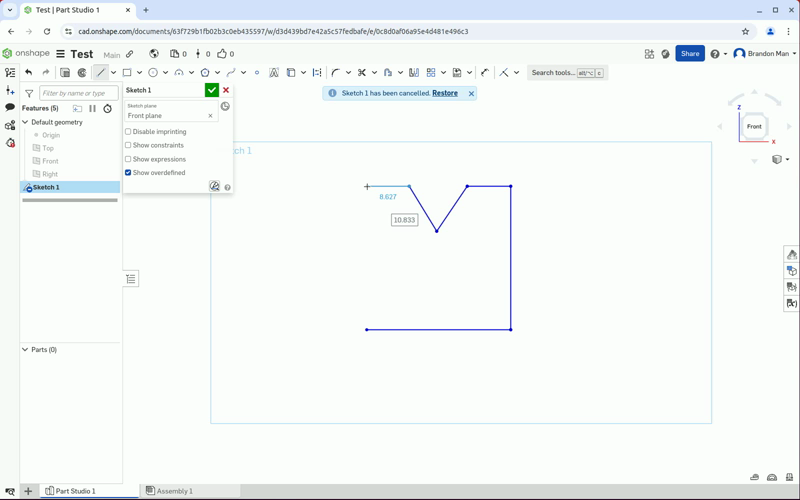
key_up(shift)
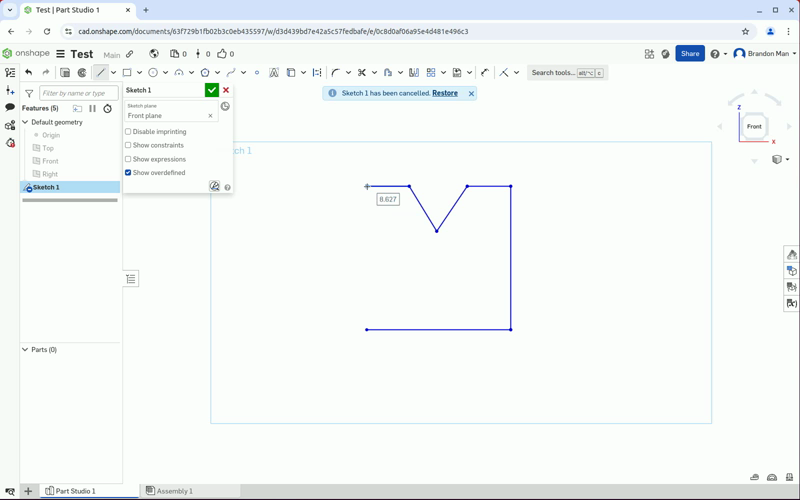
key_down(shift)
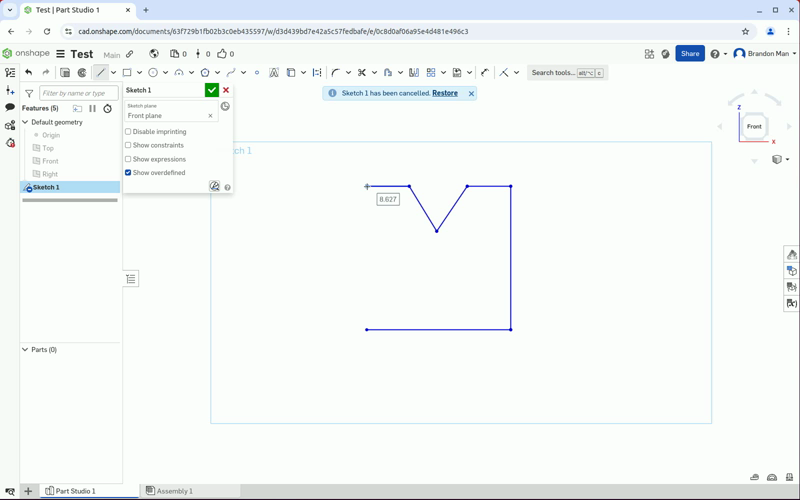
mouse_move(366, 329)
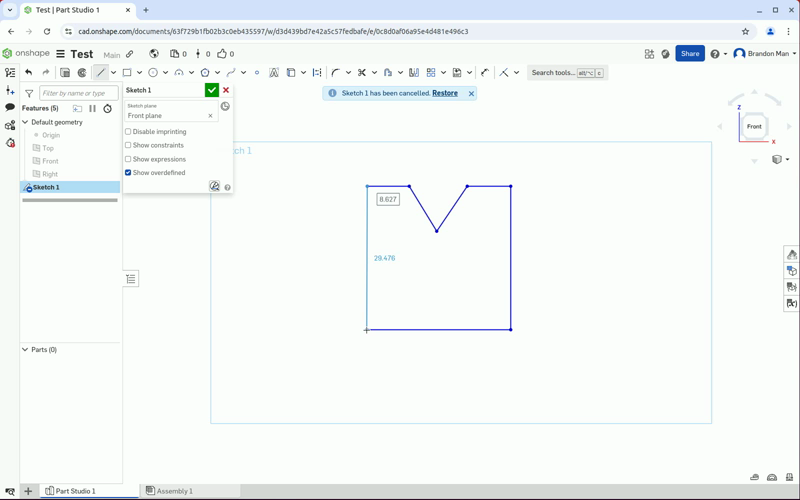
key_up(shift)
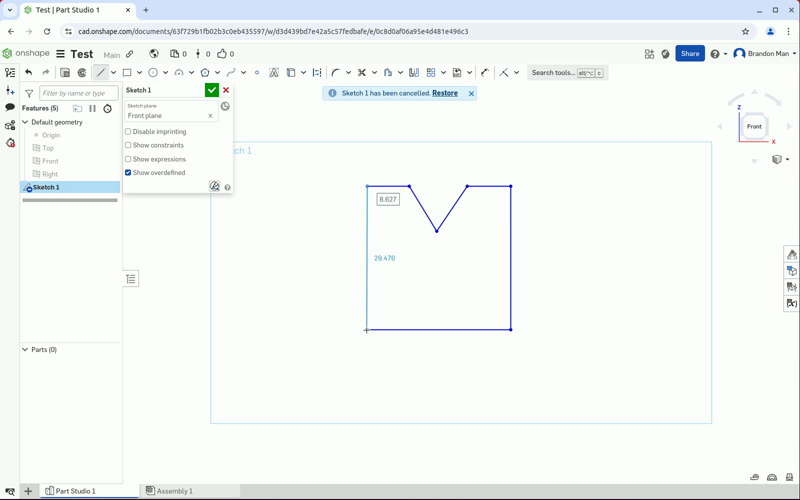
click(366, 329)
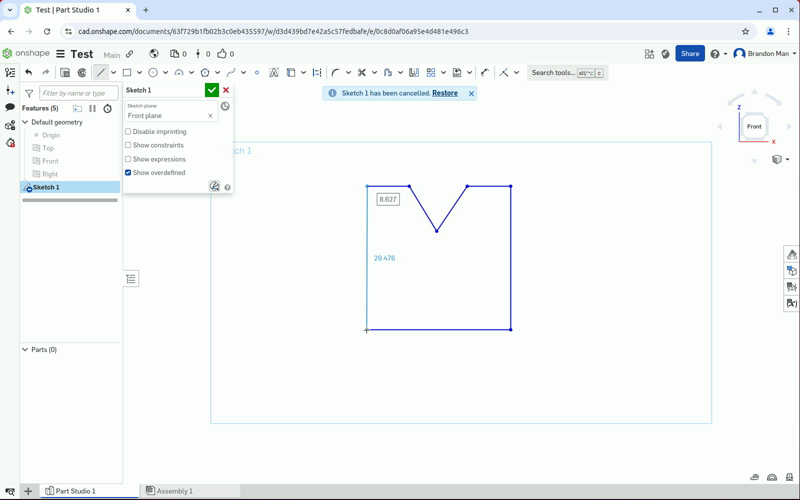
key(esc)
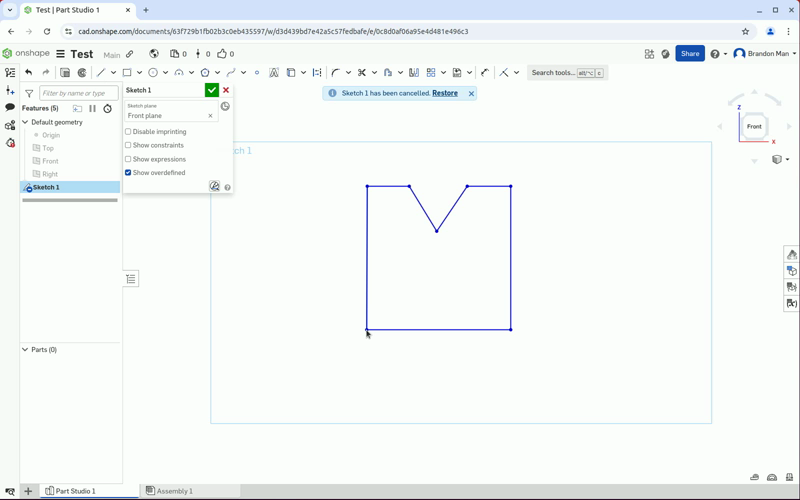
mouse_move(490, 296)
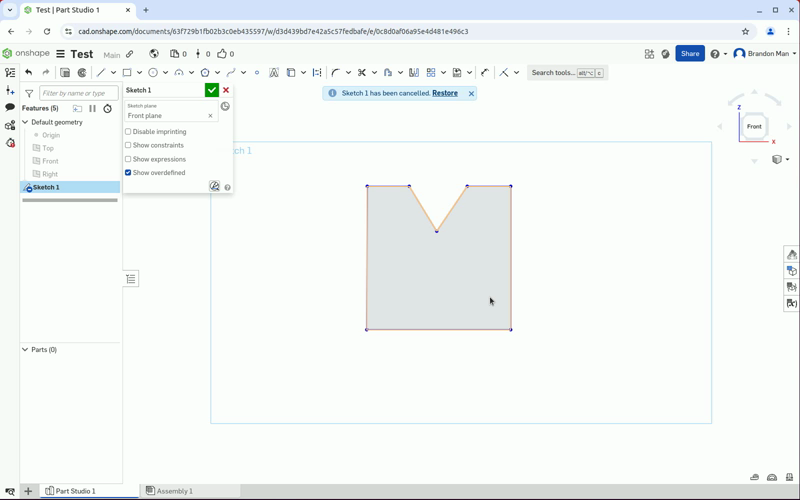
click(490, 296)
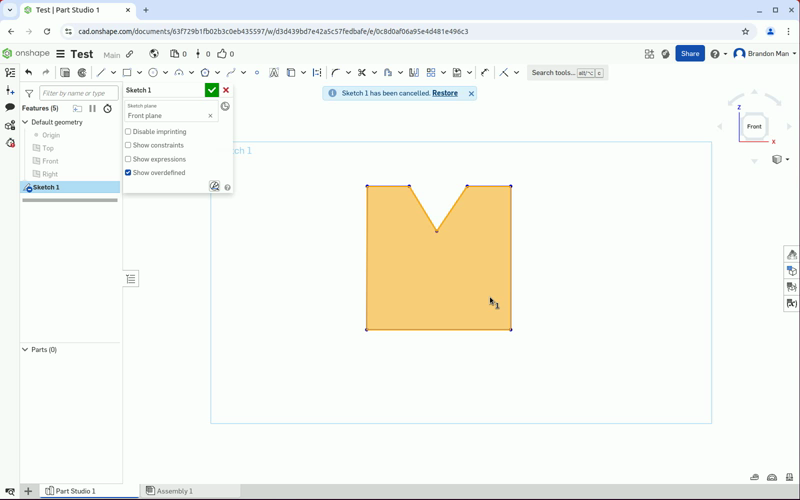
mouse_move(73, 352)
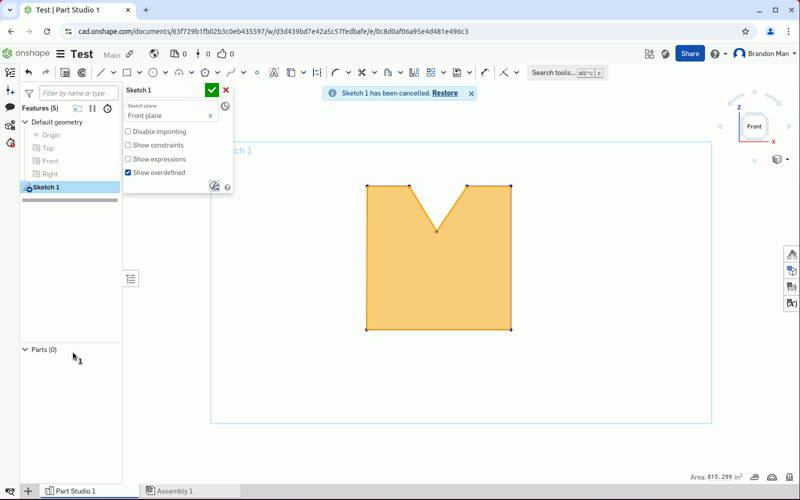
key(shift+y)
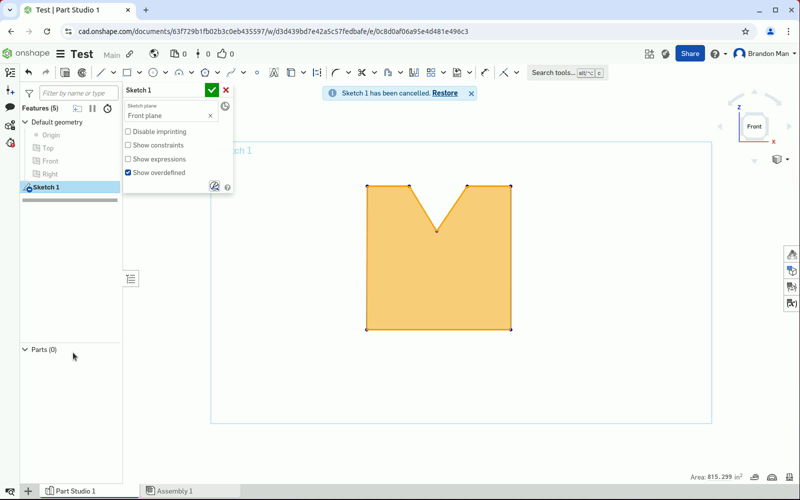
key(shift+e)
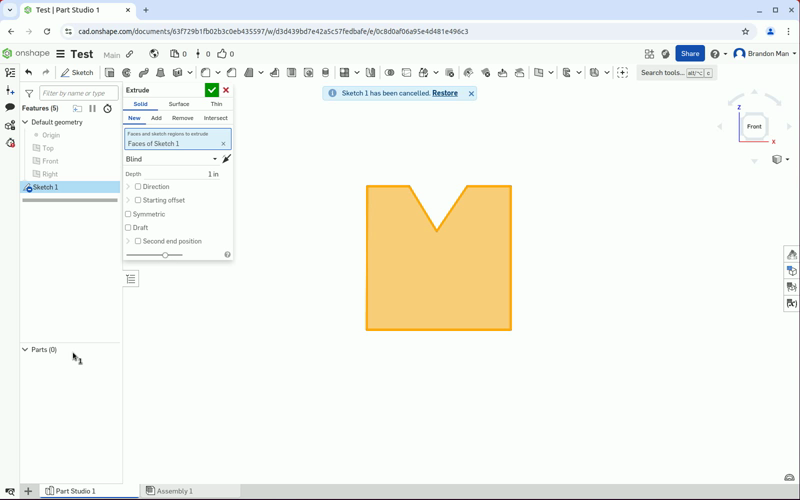
mouse_move(143, 106)
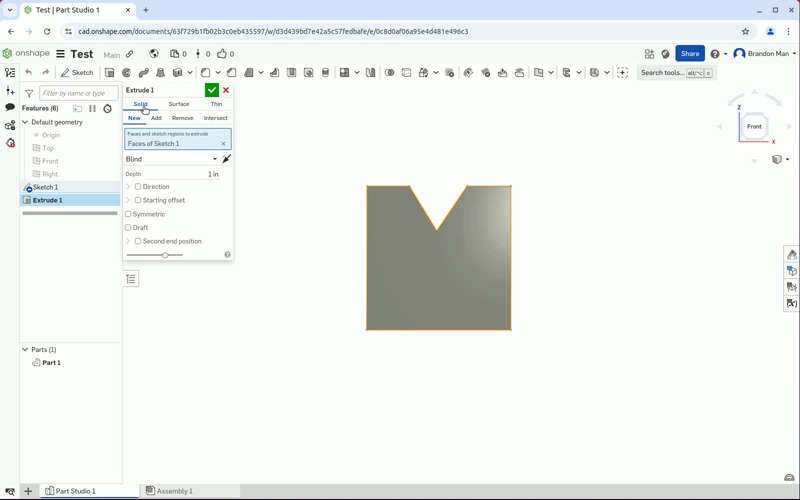
click(143, 106)
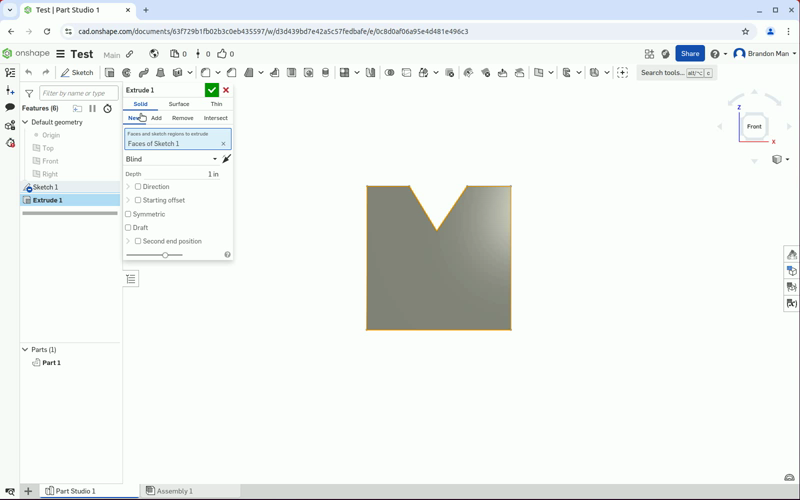
mouse_move(137, 120)
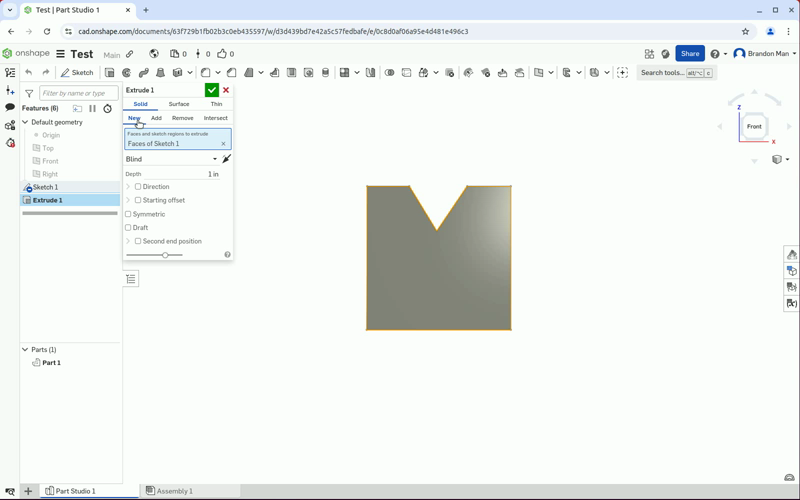
click(137, 120)
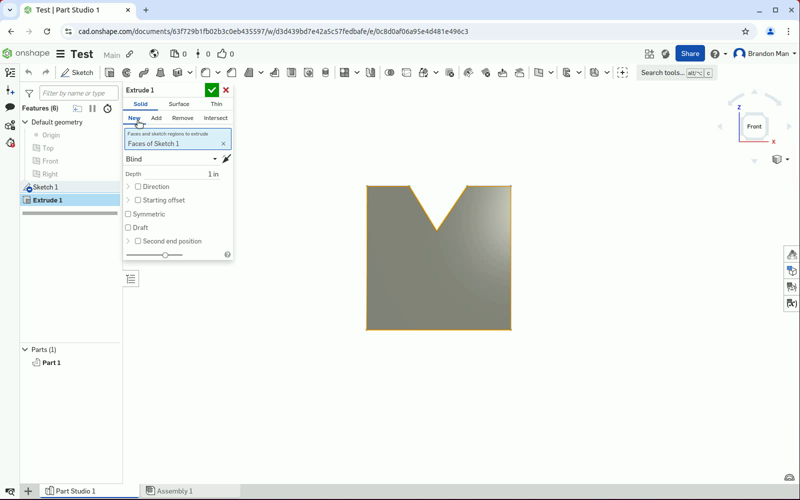
key(tab, 4)
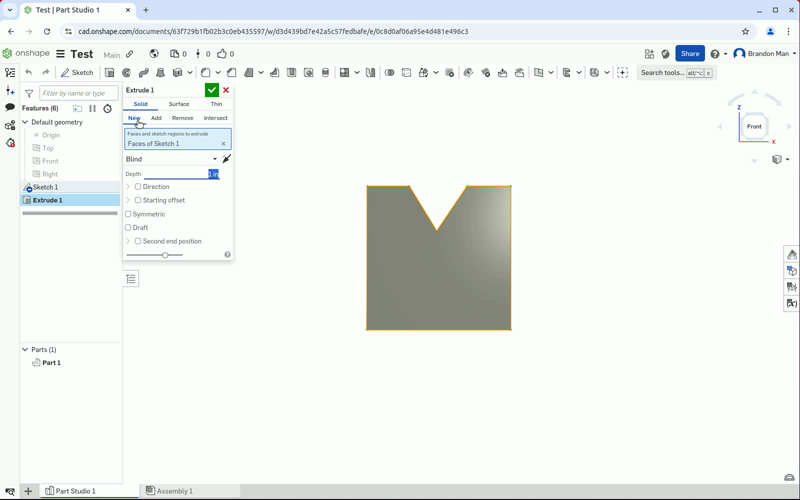
text(-23.108)
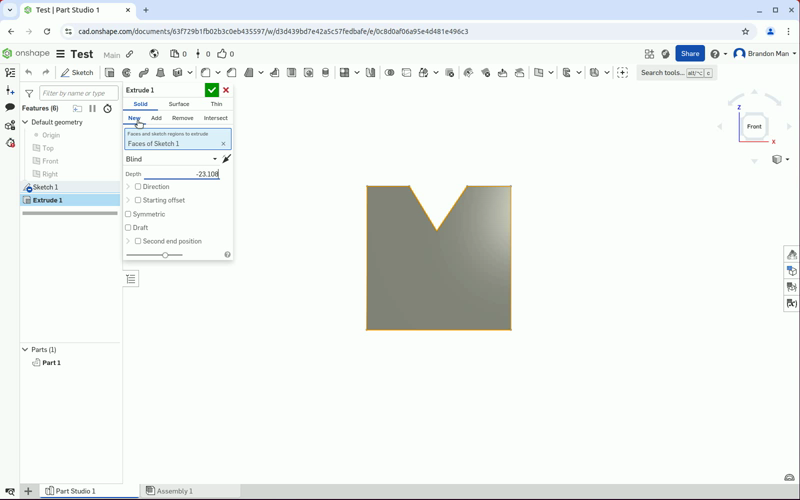
key(enter)
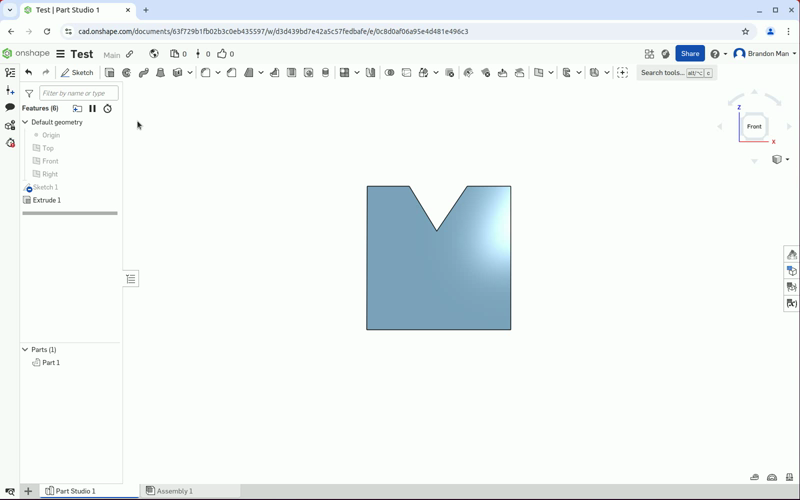
key(shift+h)
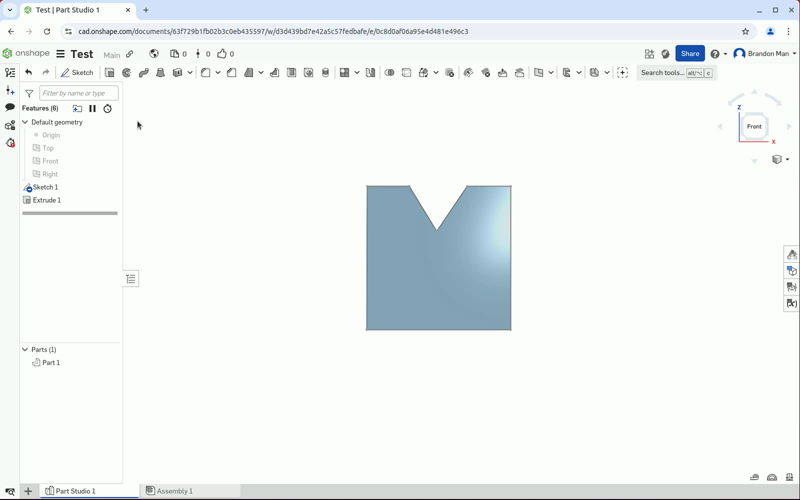
key(shift+h)
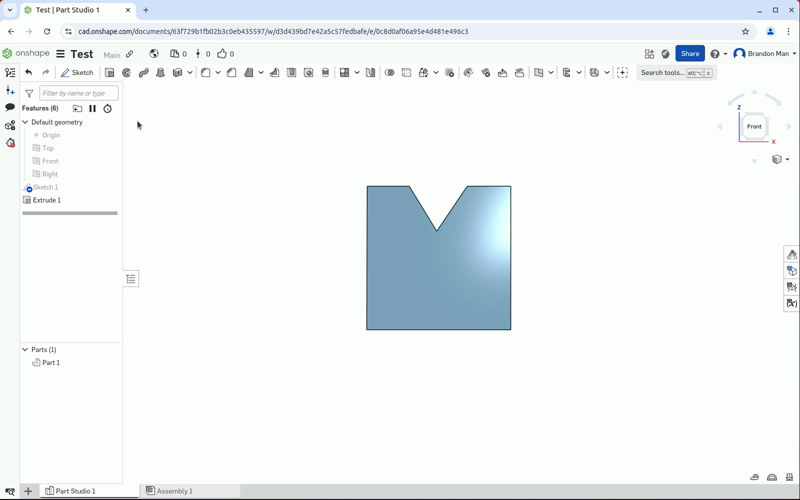
mouse_move(73, 189)
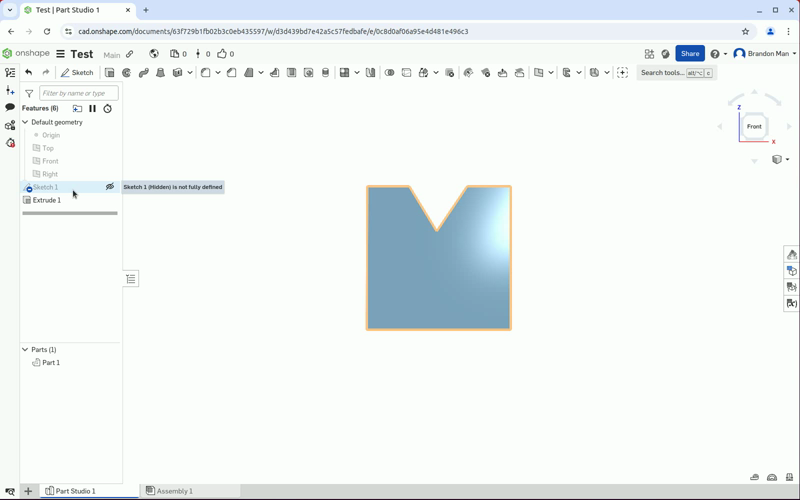
click(73, 189)
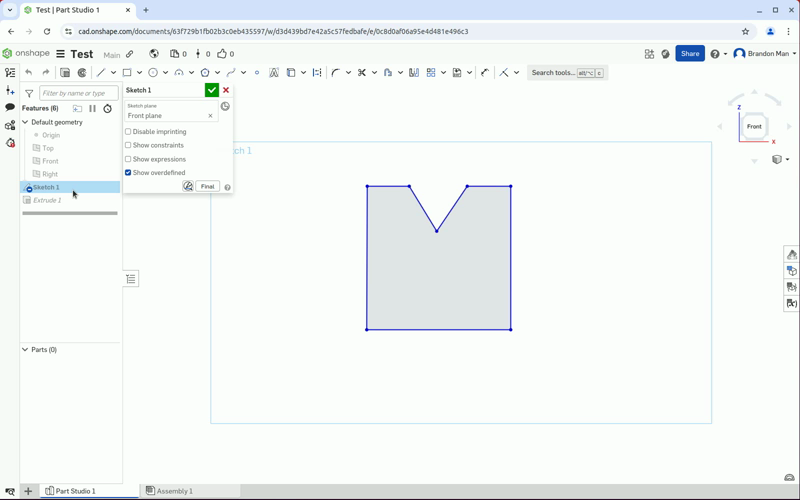
mouse_move(229, 92)
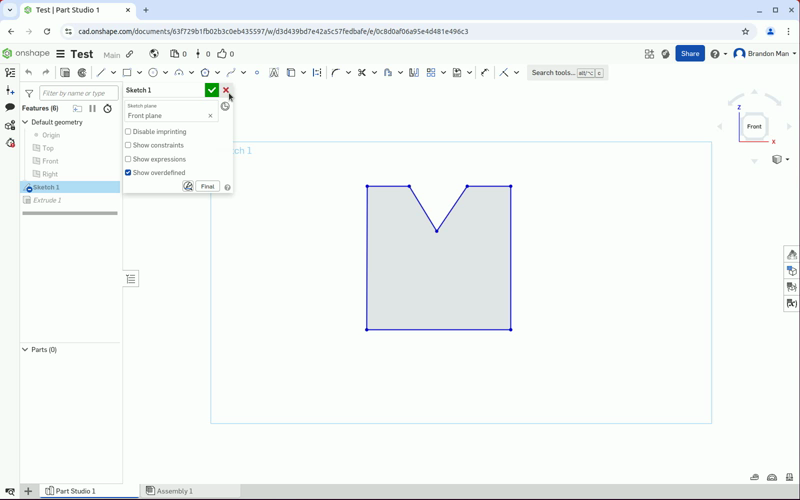
click(229, 92)
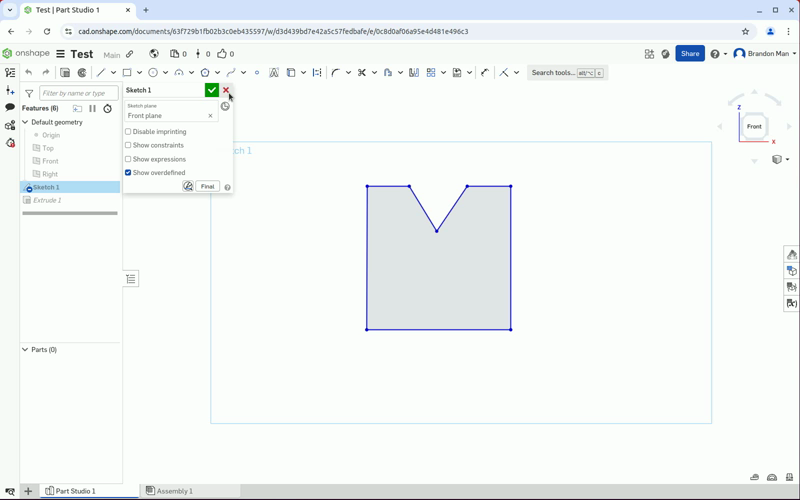
key(shift+s)
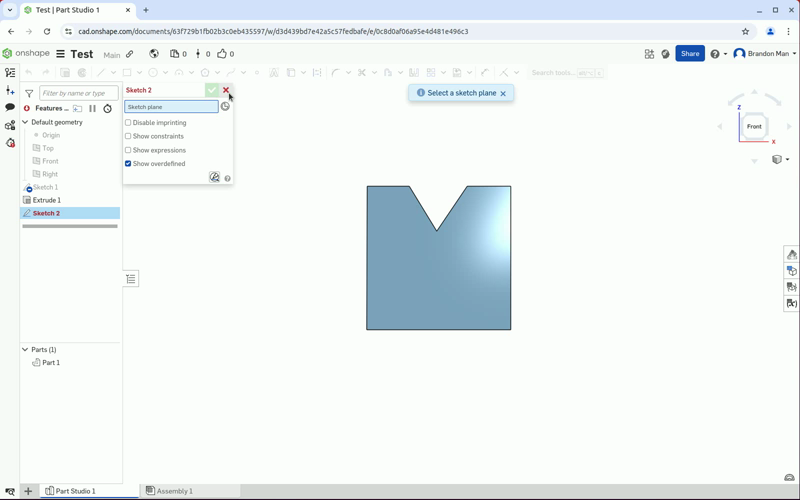
mouse_move(73, 163)
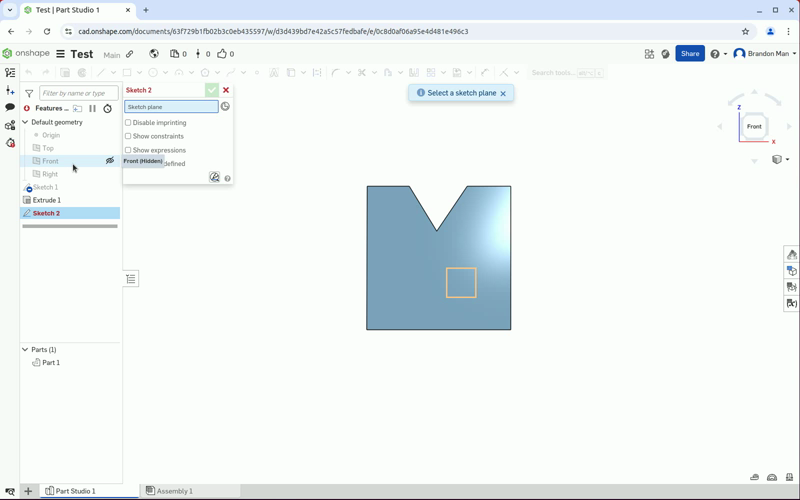
click(73, 163)
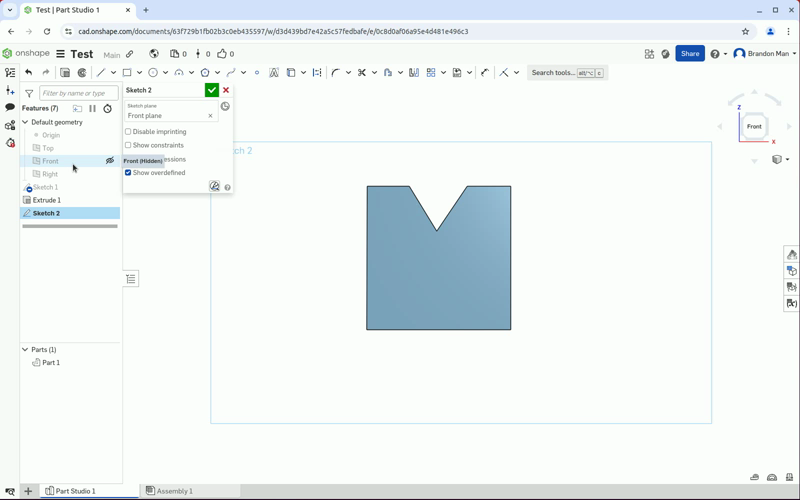
mouse_move(73, 352)
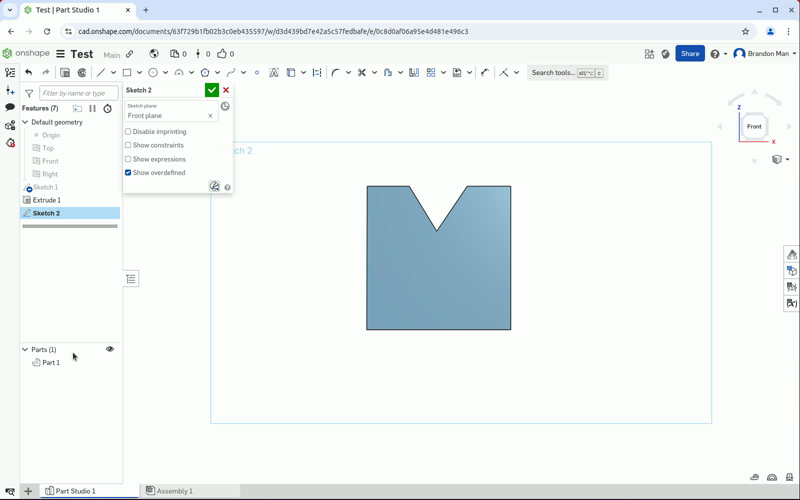
key(y)
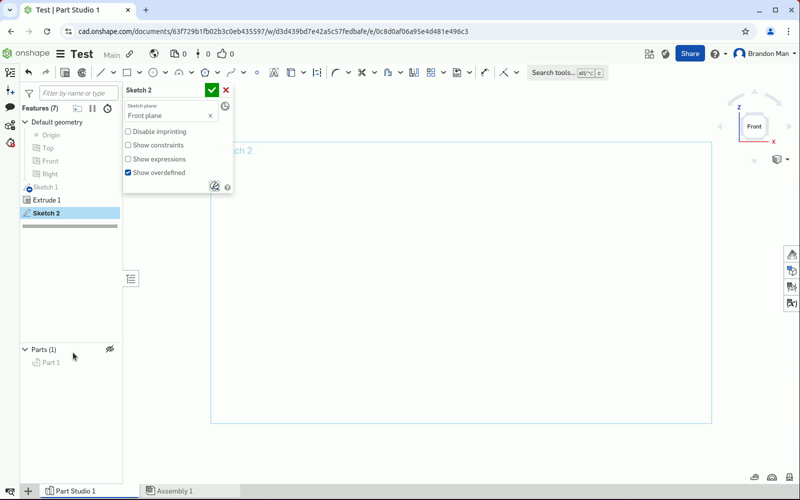
key(l)
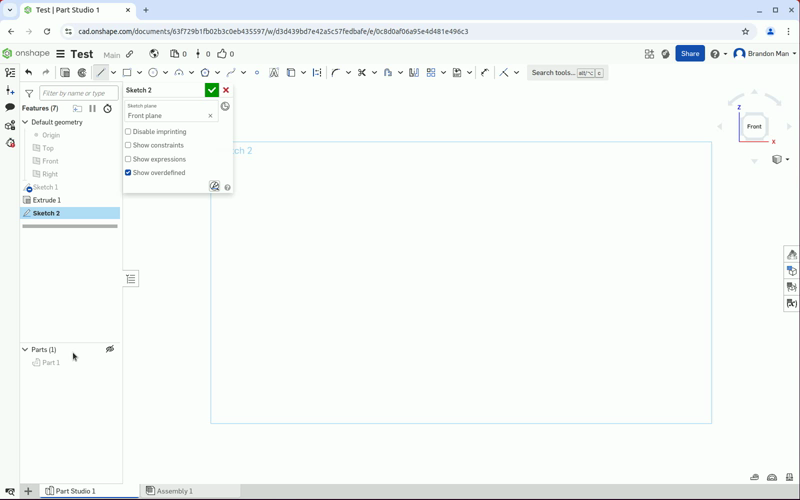
key_down(shift)
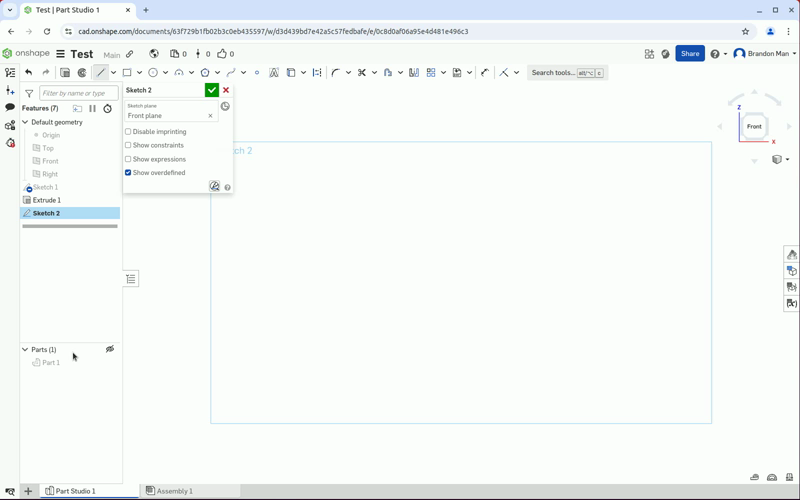
mouse_move(366, 329)
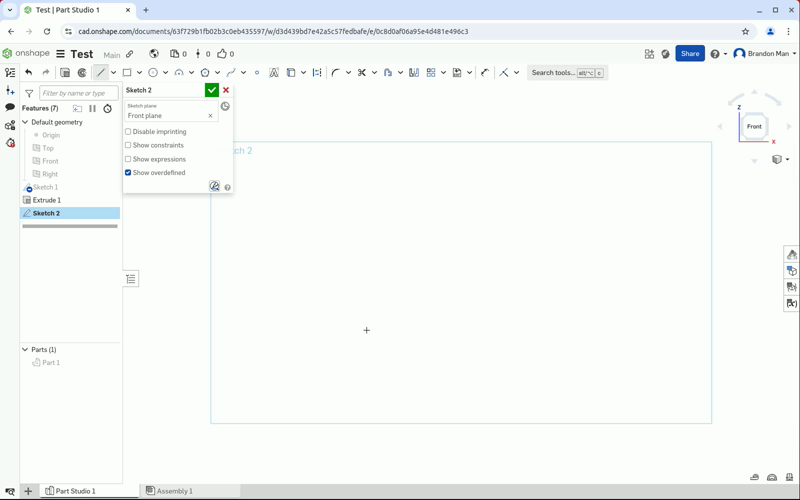
click(366, 329)
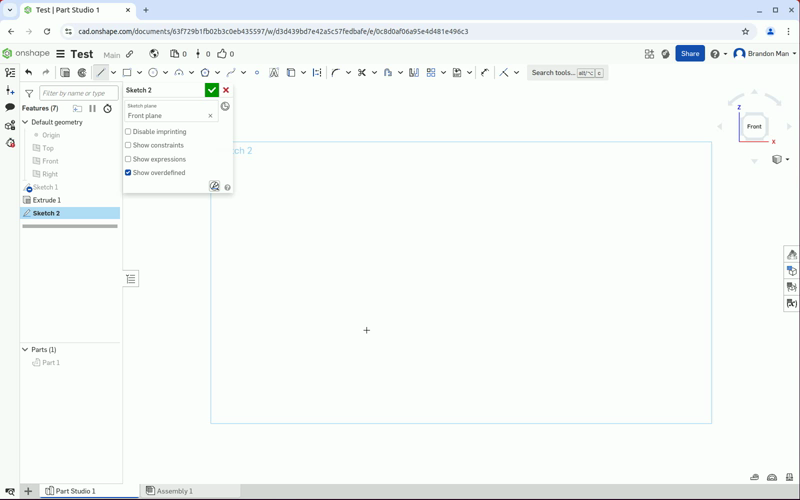
key_up(shift)
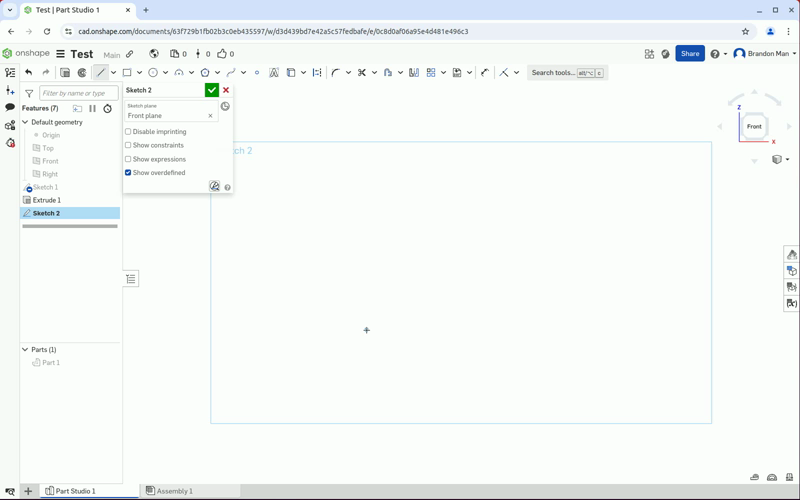
key_down(shift)
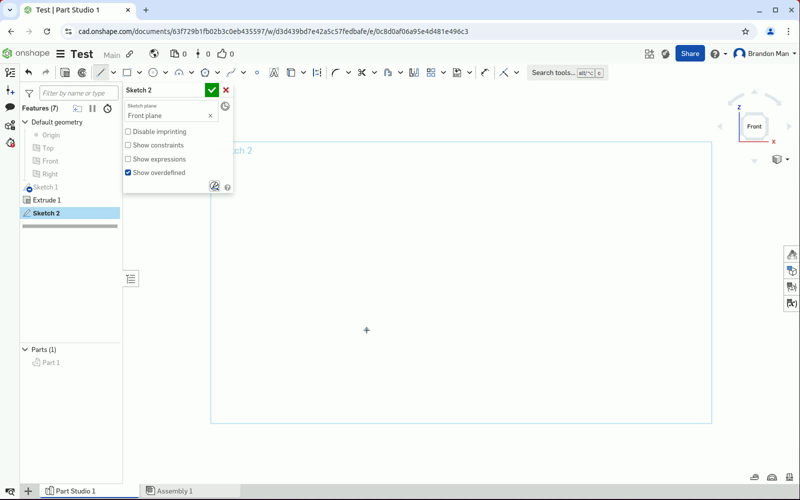
mouse_move(510, 329)
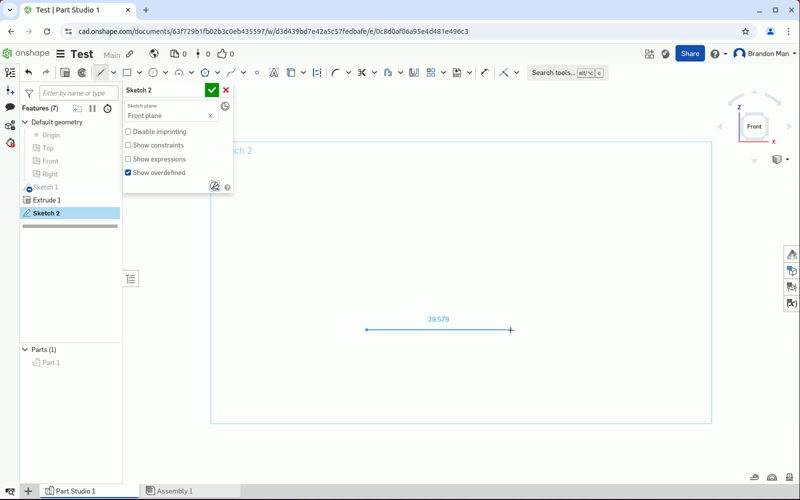
click(510, 329)
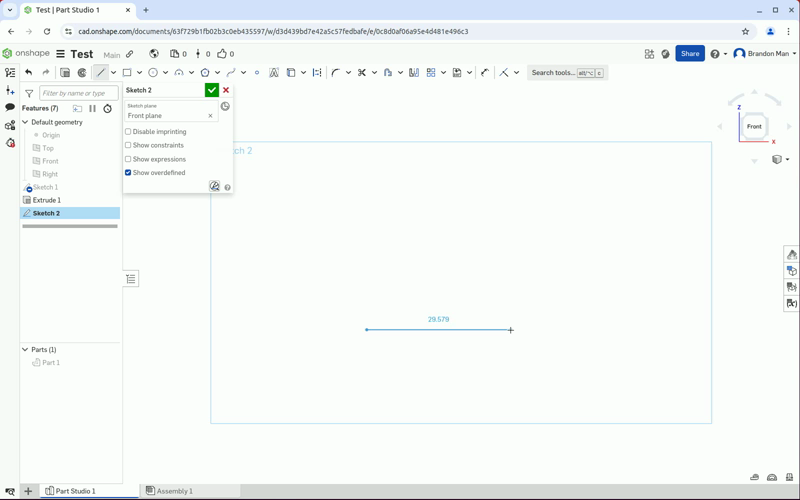
key_up(shift)
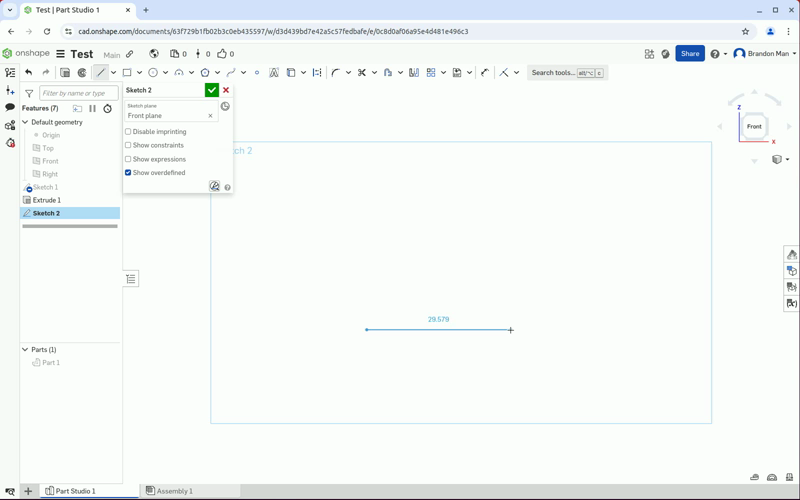
key_down(shift)
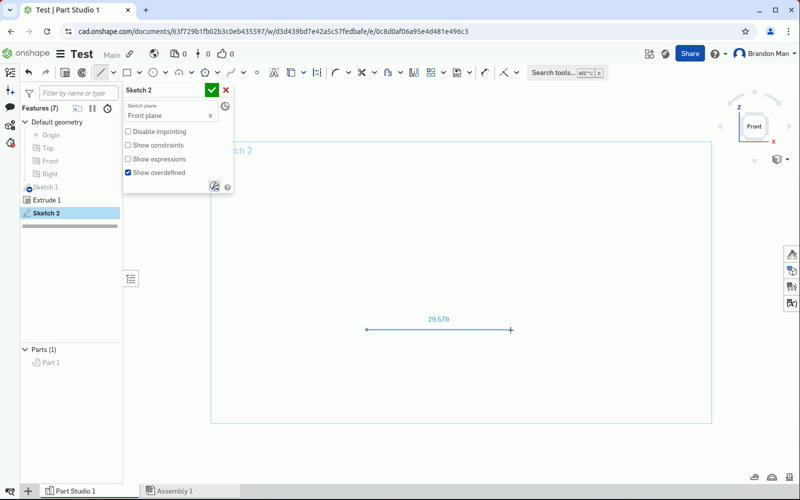
mouse_move(540, 329)
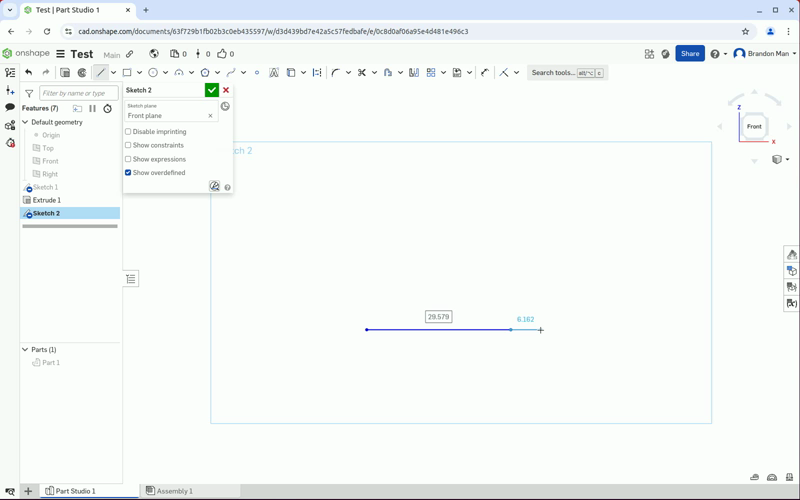
mouse_move(510, 272)
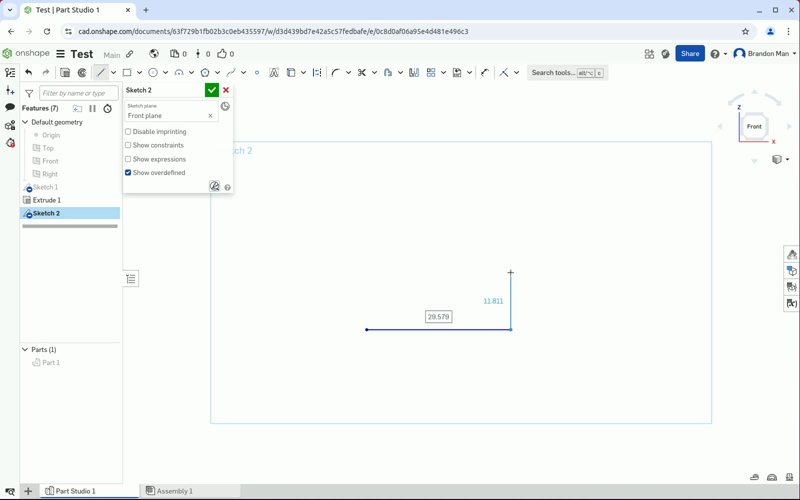
click(510, 272)
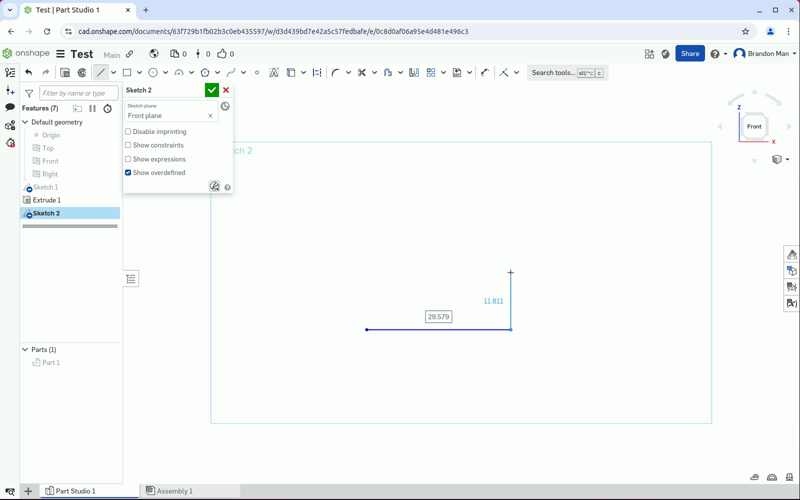
key_up(shift)
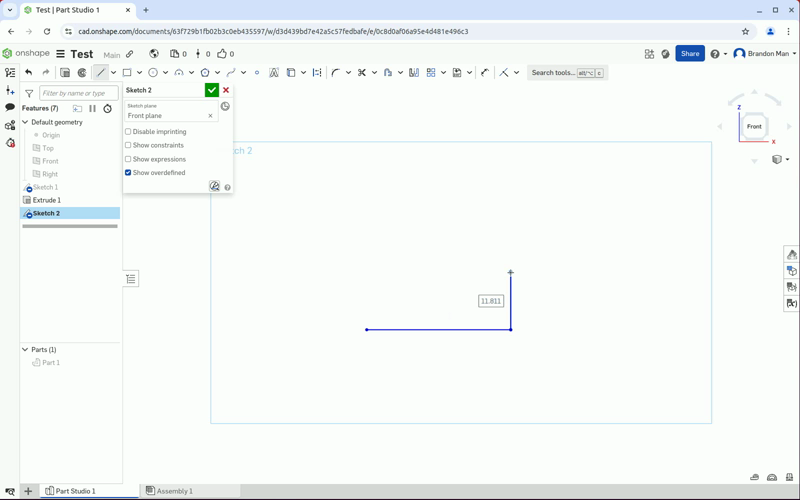
key_down(shift)
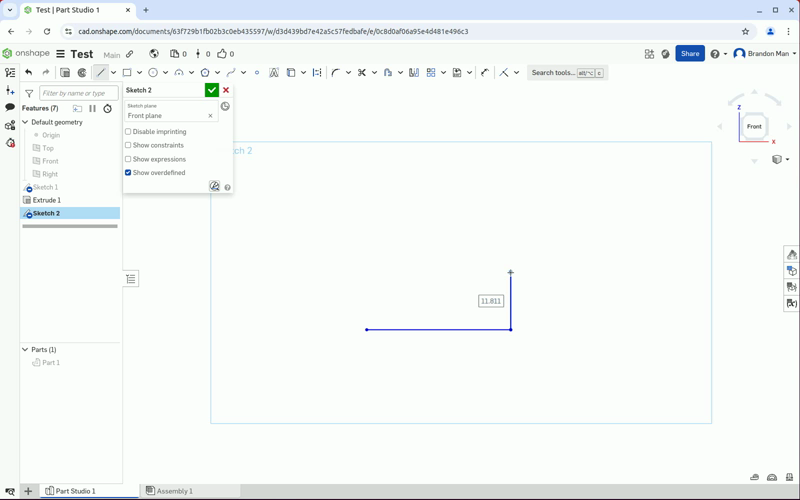
mouse_move(366, 272)
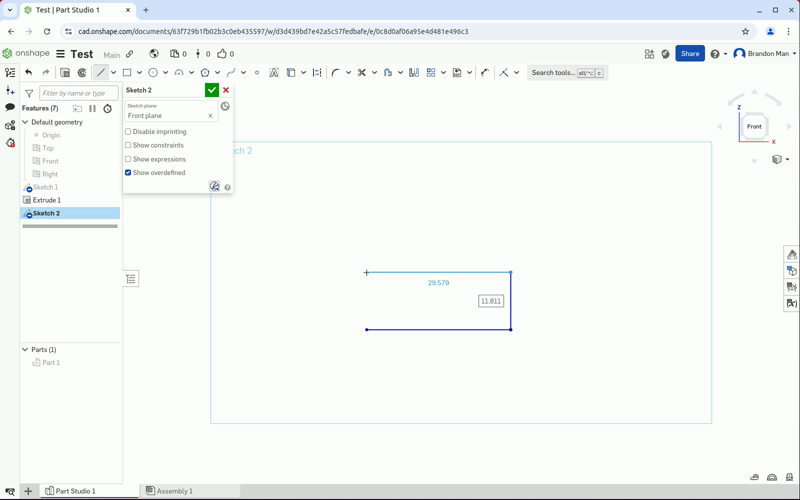
click(366, 272)
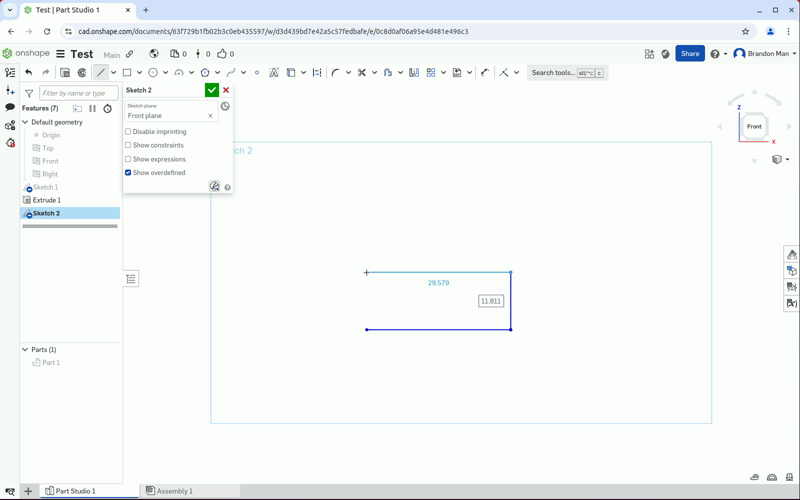
key_up(shift)
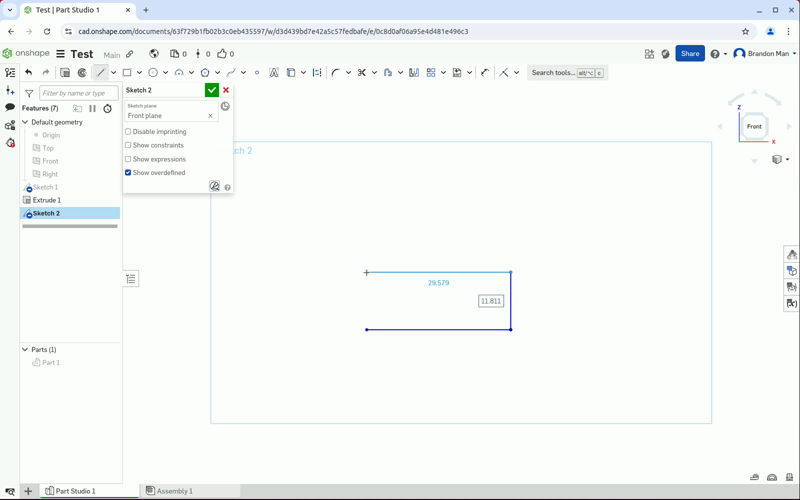
mouse_move(396, 272)
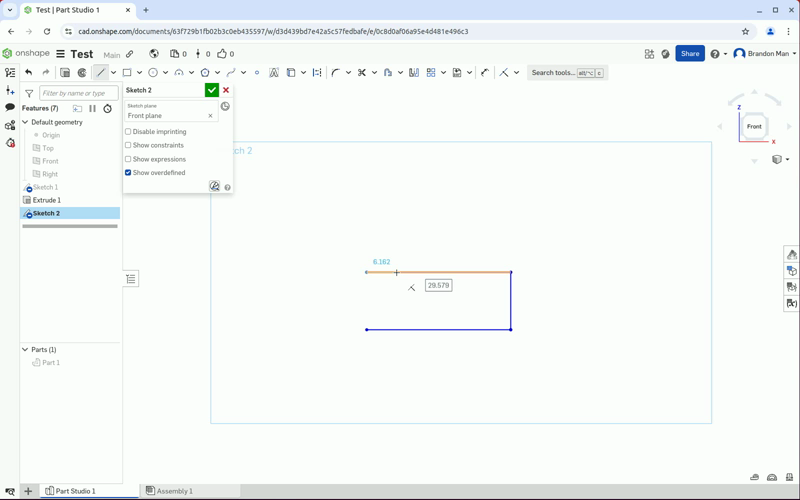
key_down(shift)
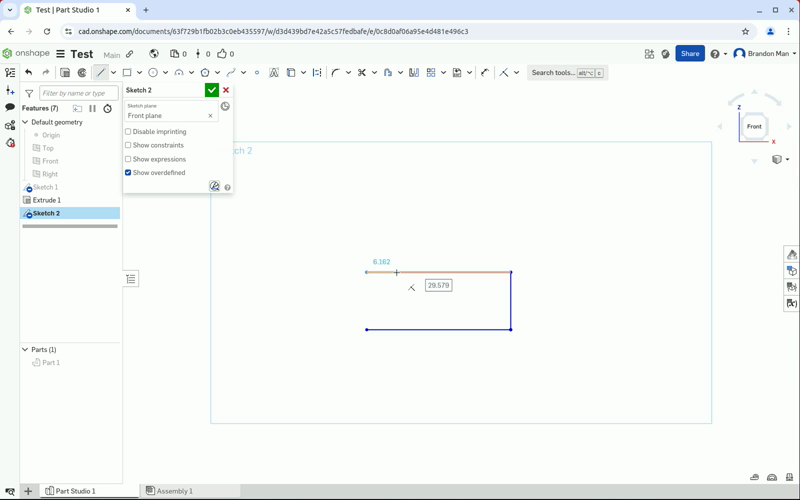
mouse_move(366, 329)
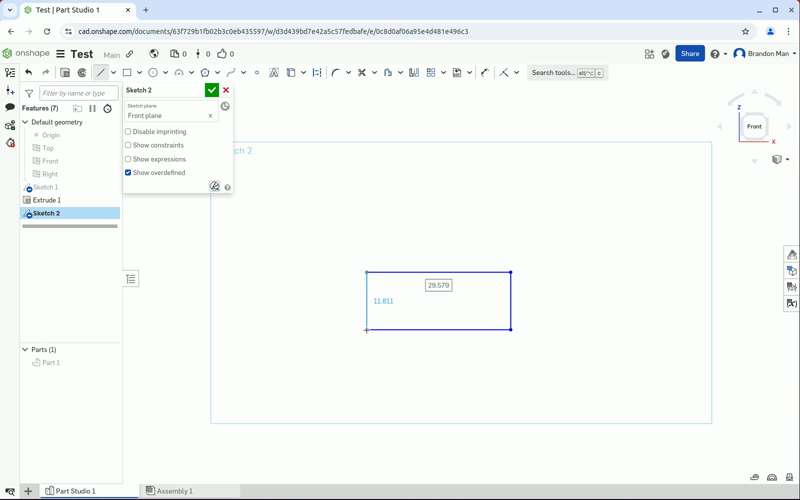
key_up(shift)
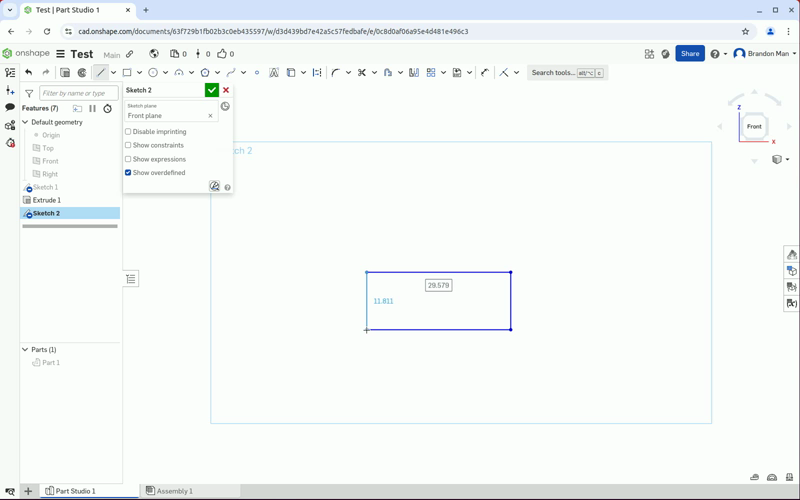
click(366, 329)
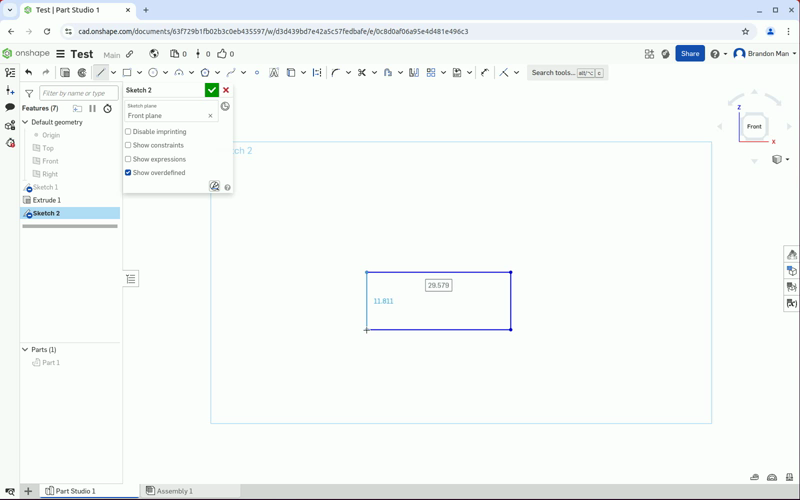
key(esc)
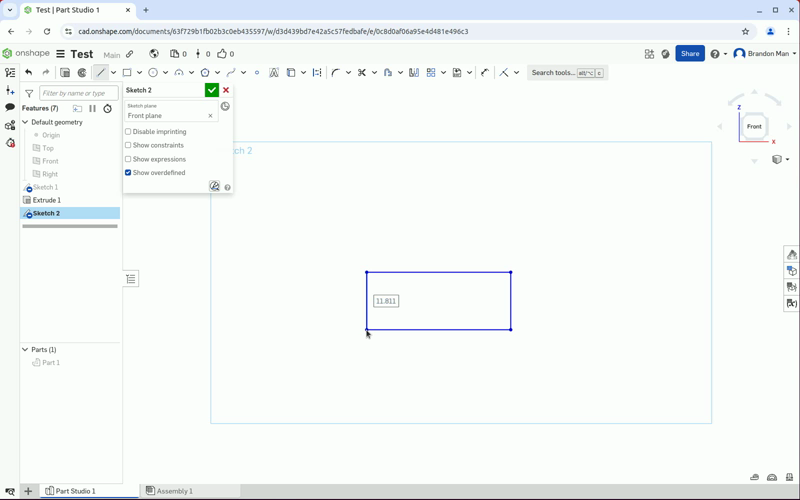
mouse_move(489, 312)
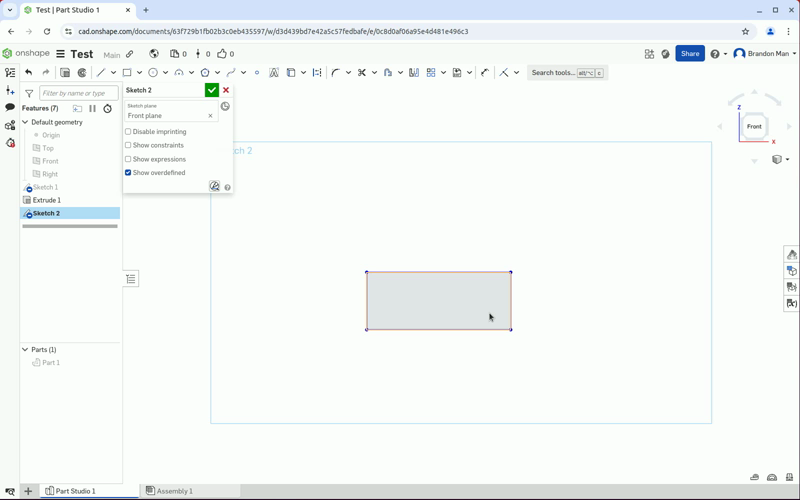
click(489, 312)
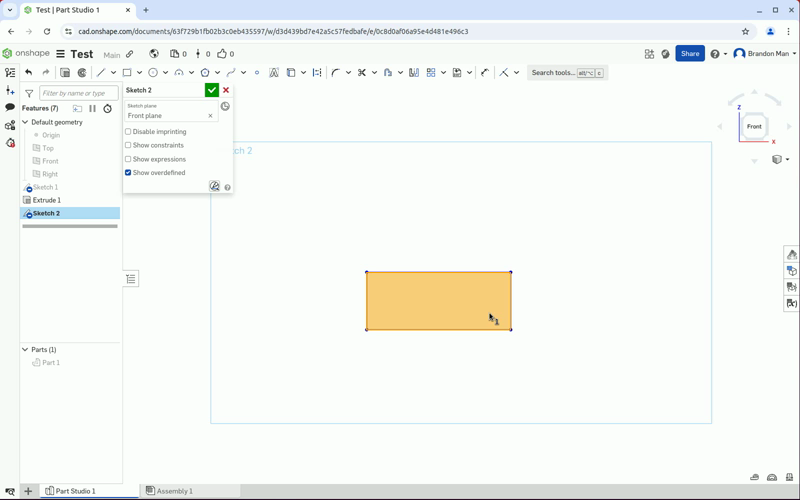
mouse_move(73, 352)
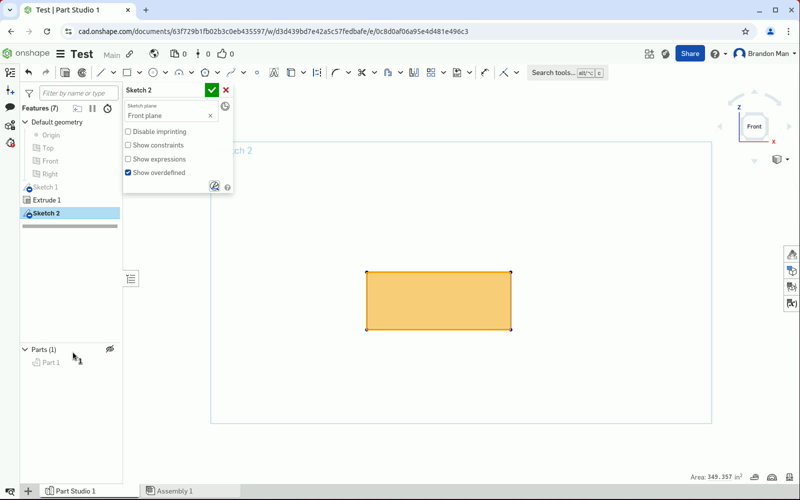
key(shift+y)
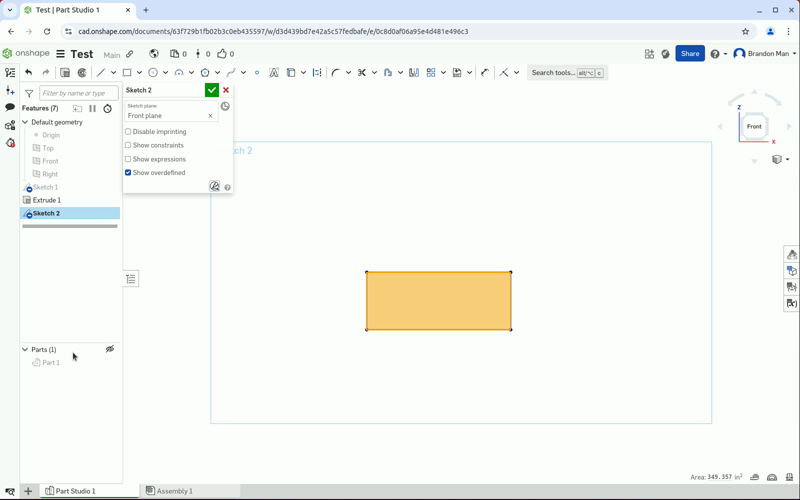
key(shift+e)
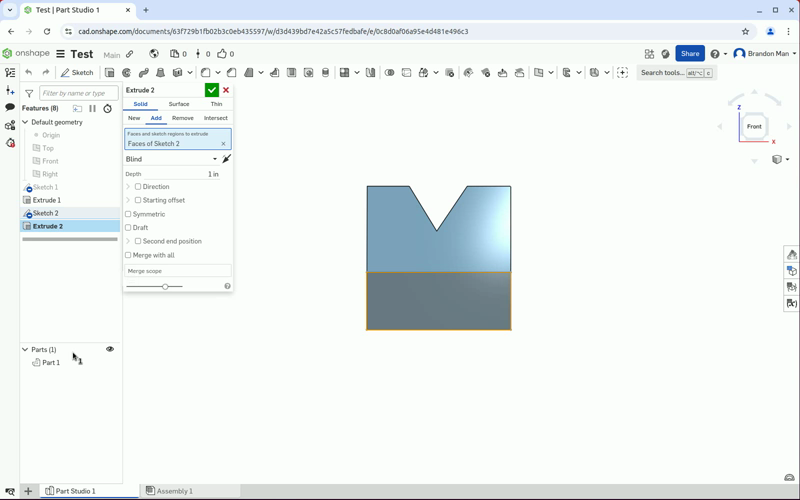
mouse_move(143, 106)
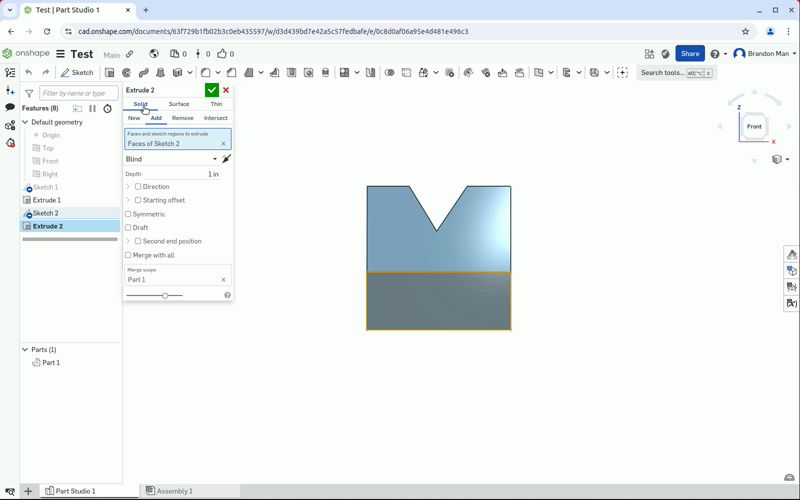
click(143, 106)
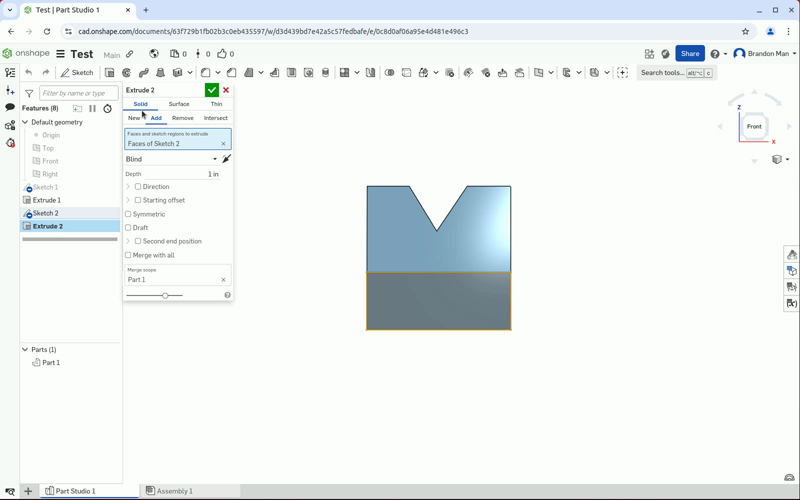
mouse_move(137, 120)
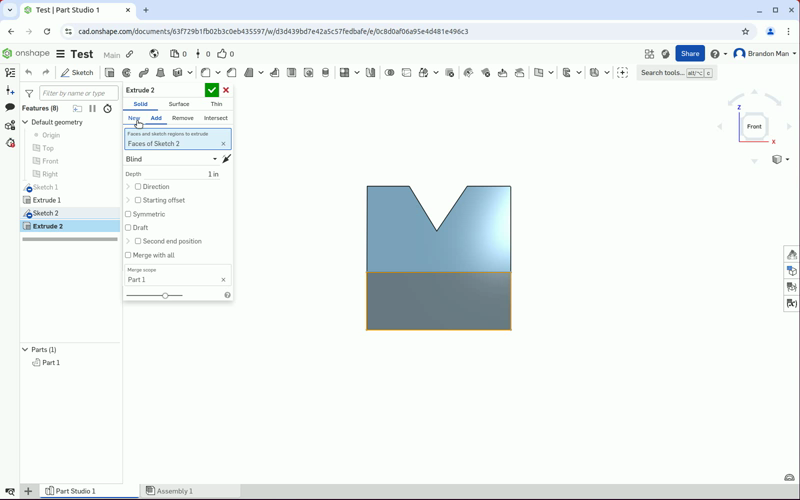
click(137, 120)
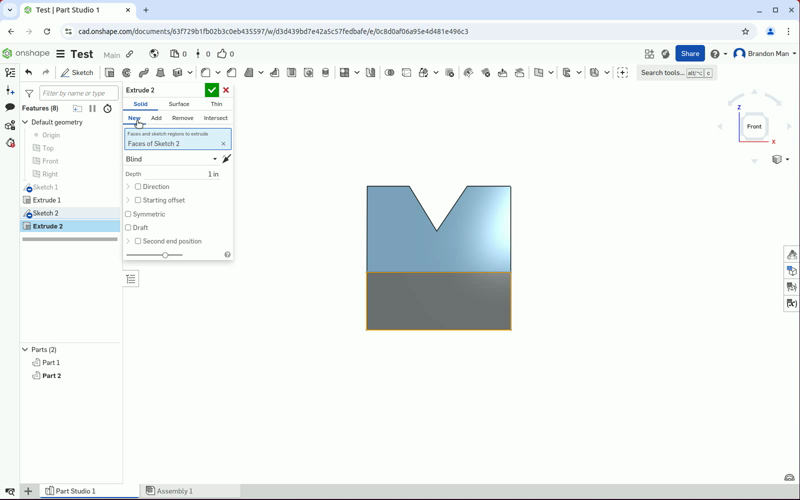
key(tab, 4)
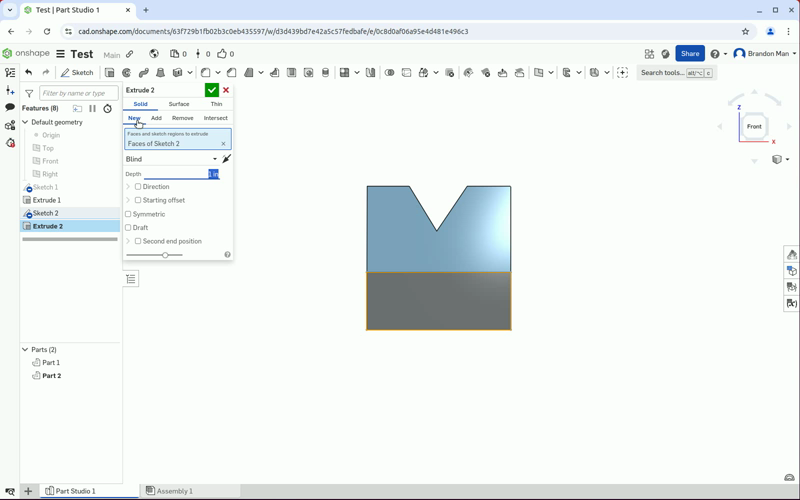
text(14.924)
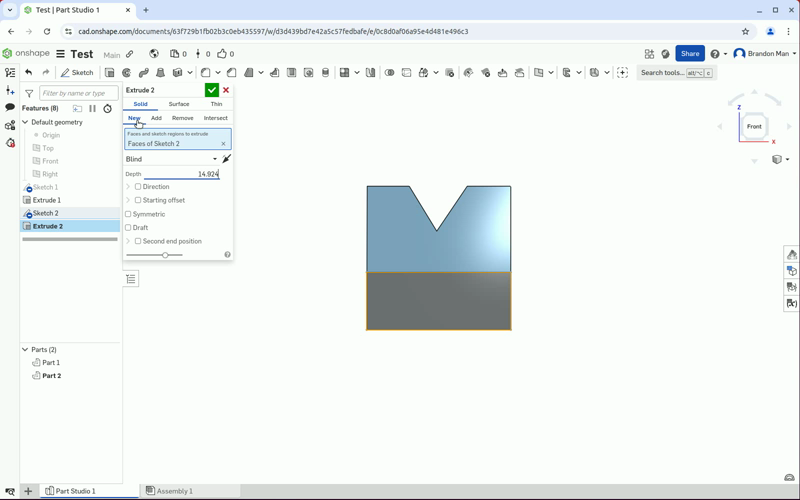
key(enter)
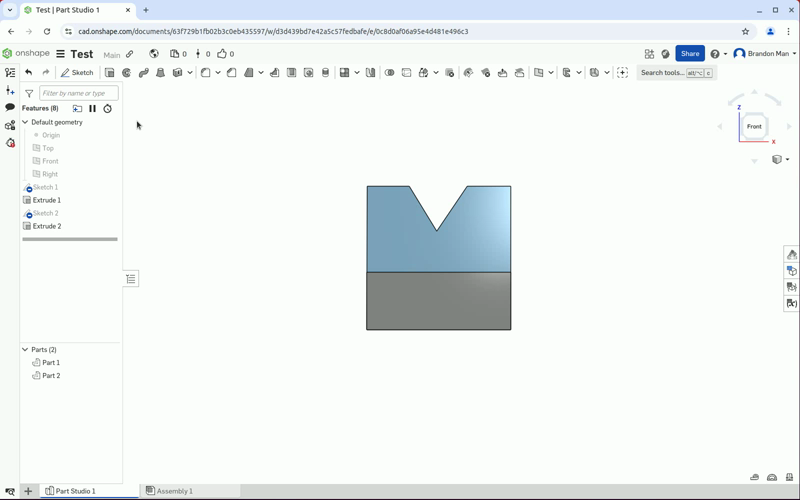
key(shift+h)
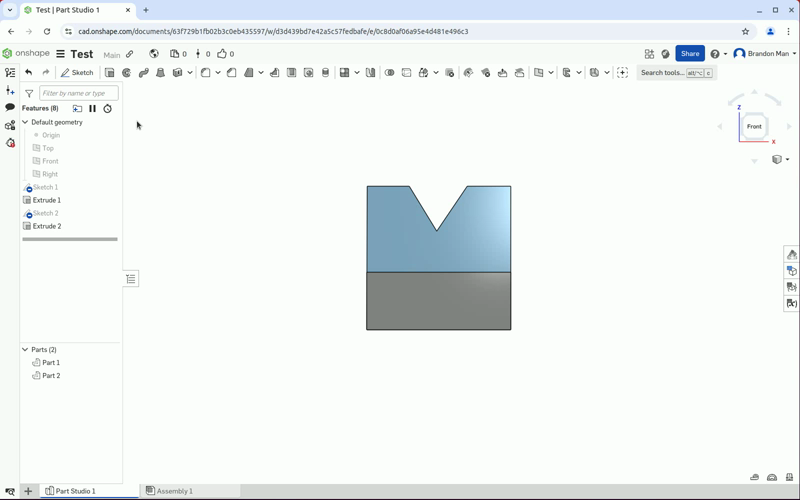
key(shift+h)
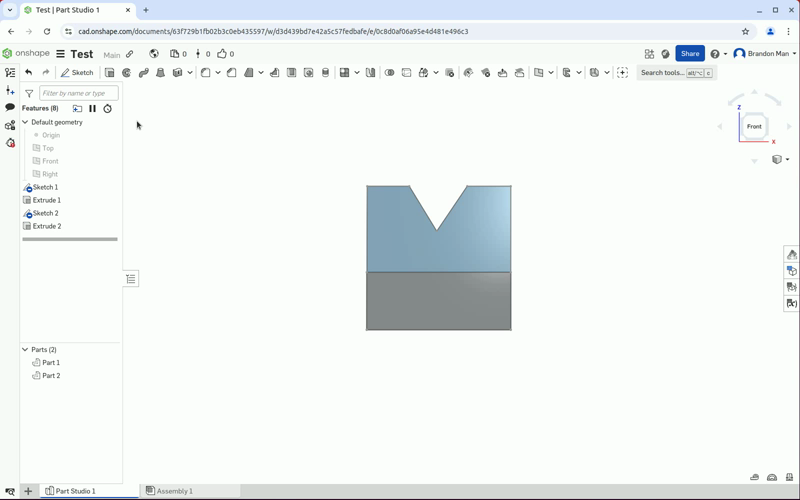
key(shift+7)
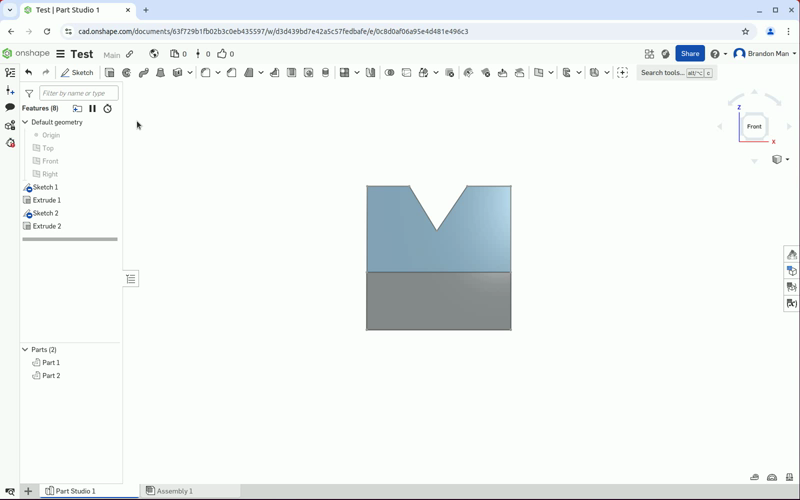
key(left, 2)
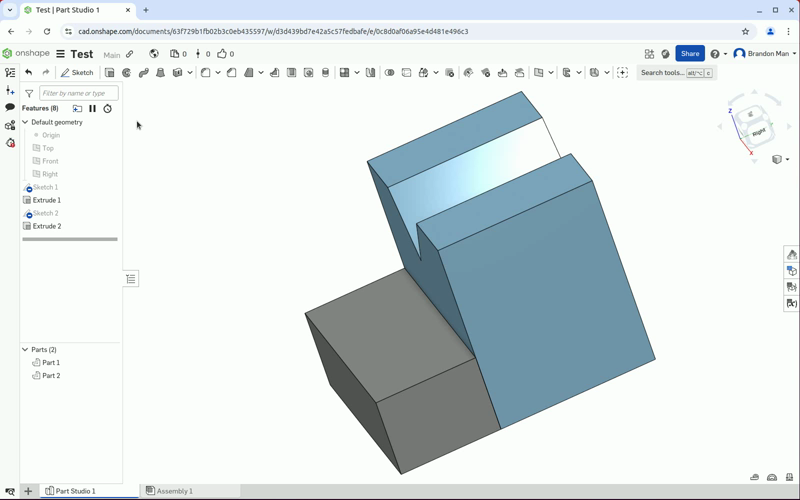
key(down, 2)
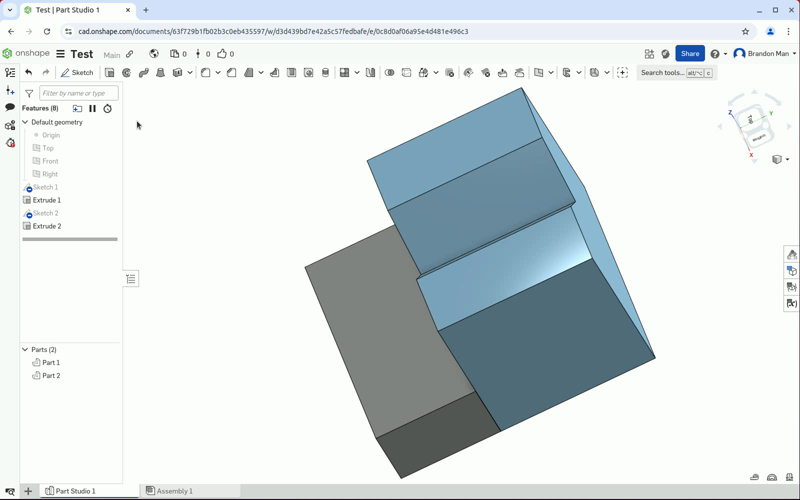
key(up, 2)
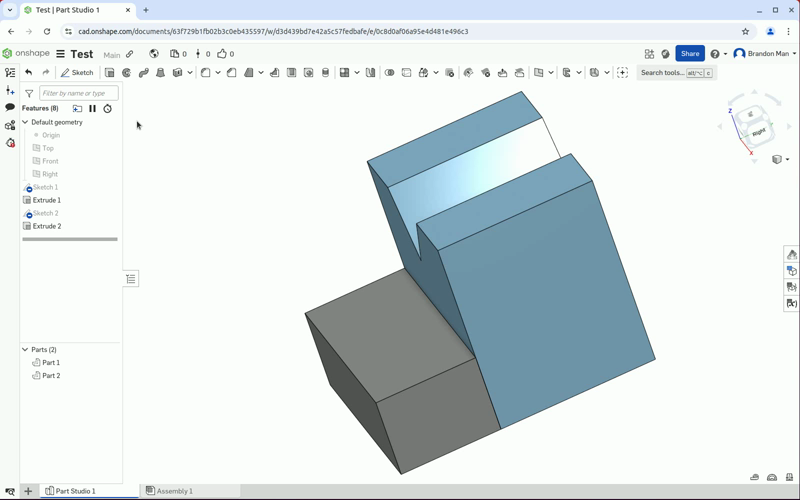
key(right, 2)
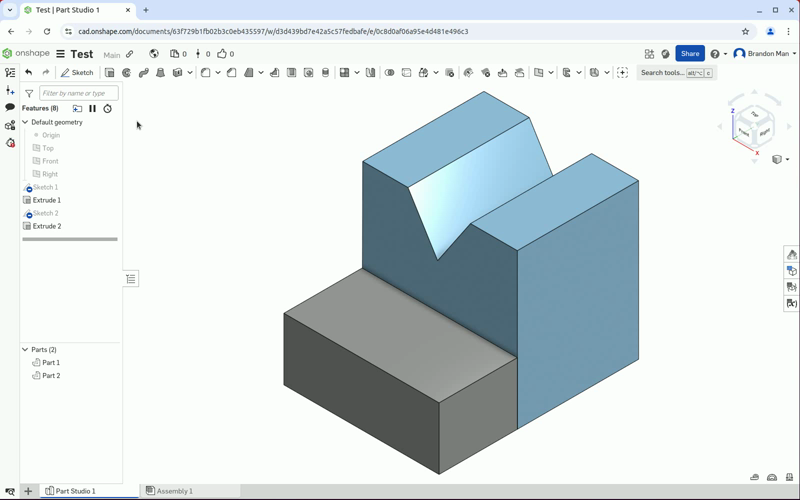
mouse_move(73, 189)
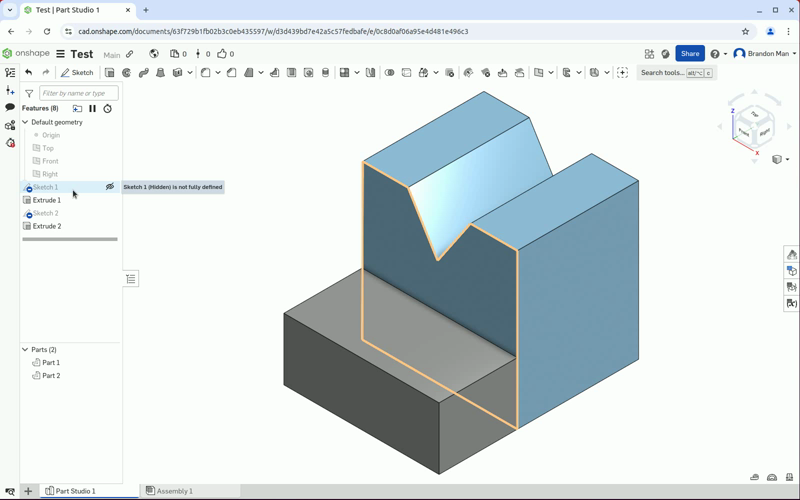
click(73, 189)